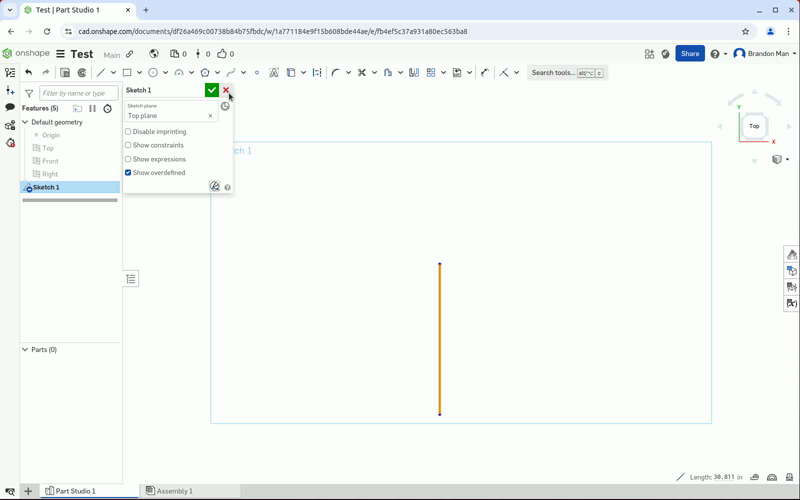
key(shift+h)
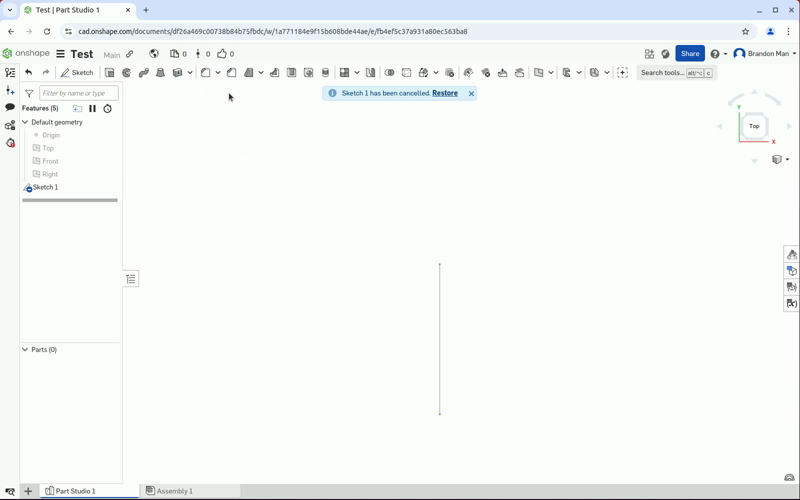
key(shift+s)
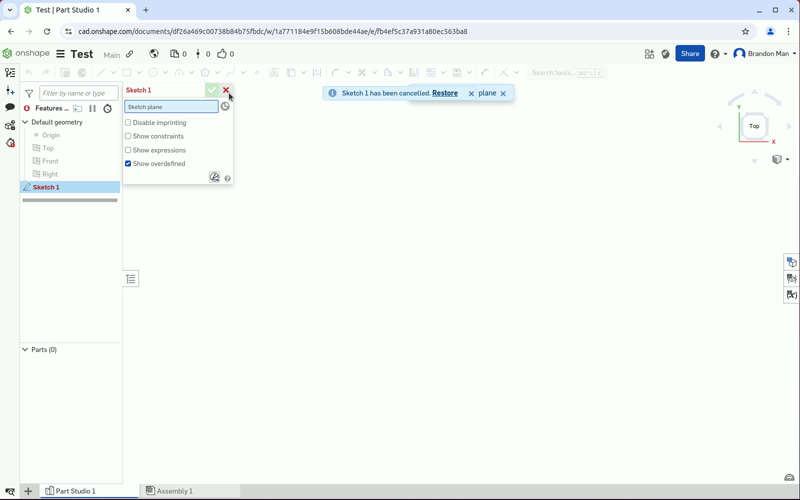
mouse_move(73, 150)
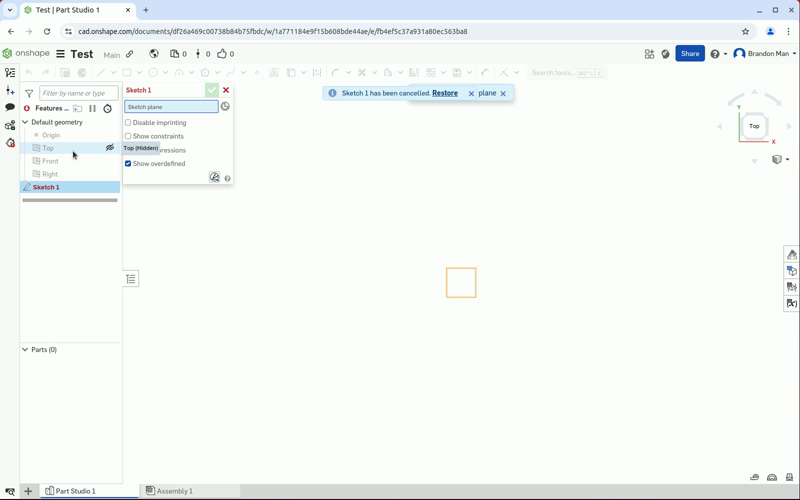
click(73, 150)
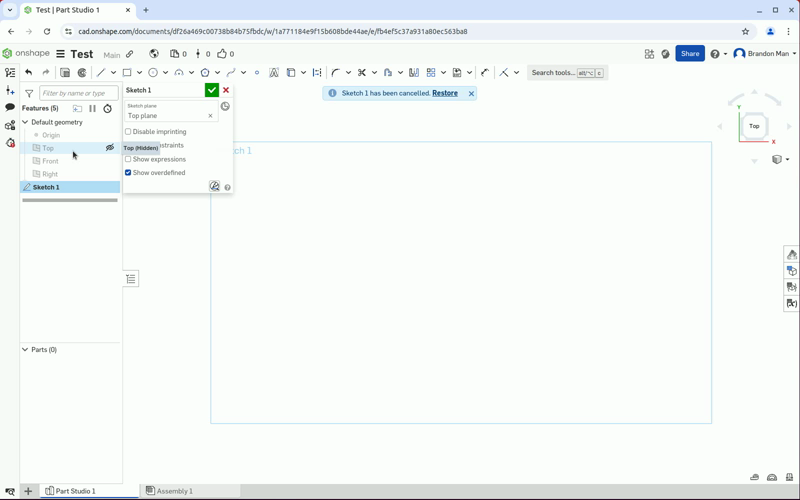
mouse_move(73, 352)
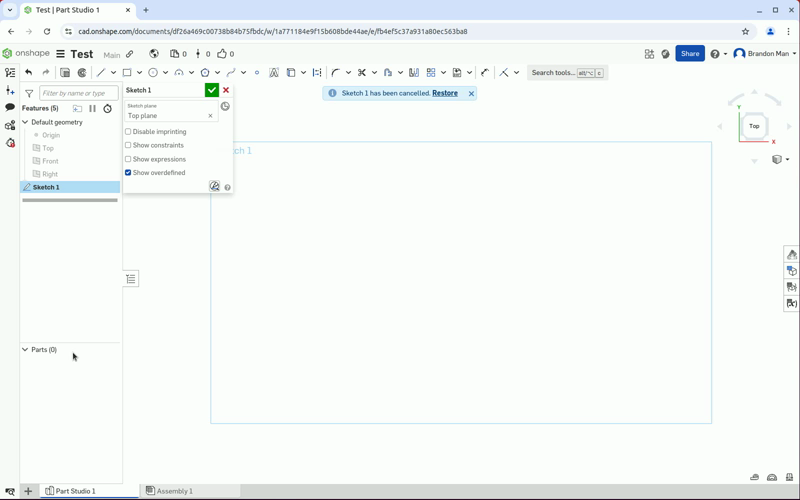
key(y)
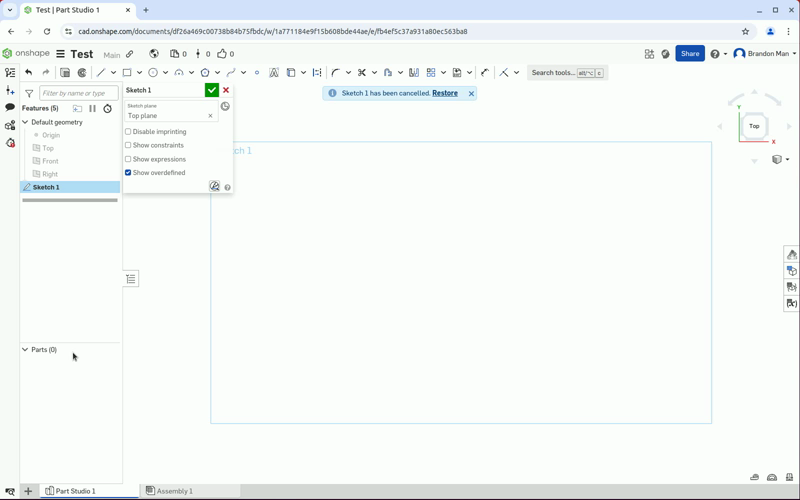
key(l)
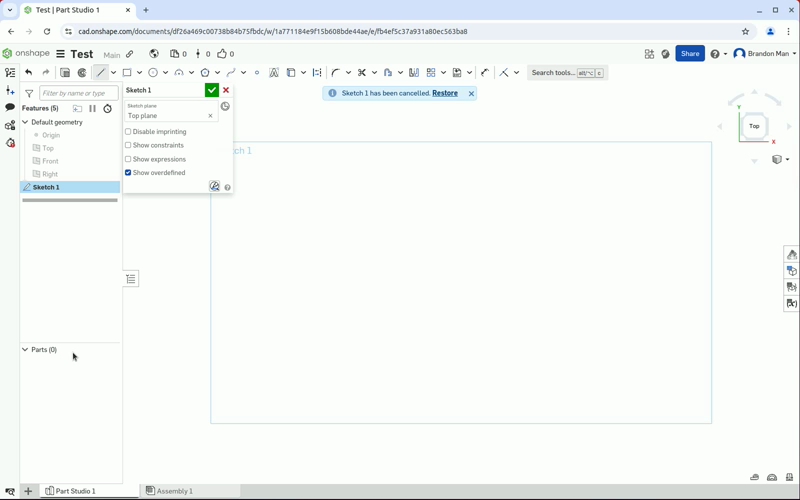
key_down(shift)
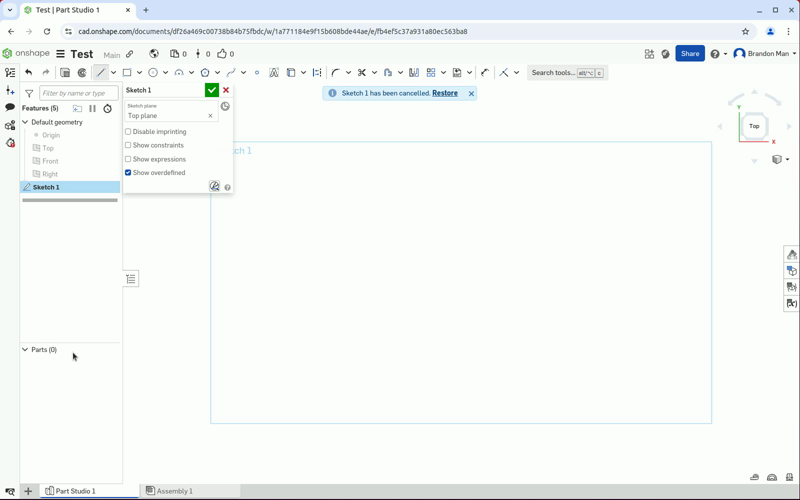
mouse_move(353, 357)
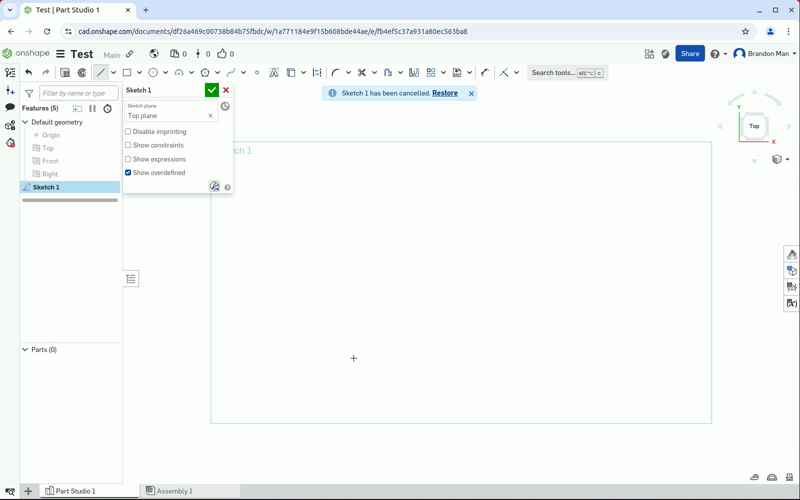
click(353, 357)
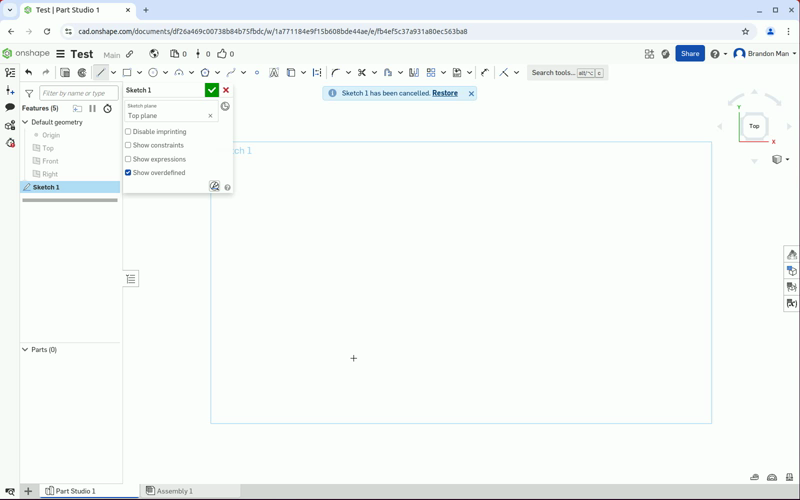
key_up(shift)
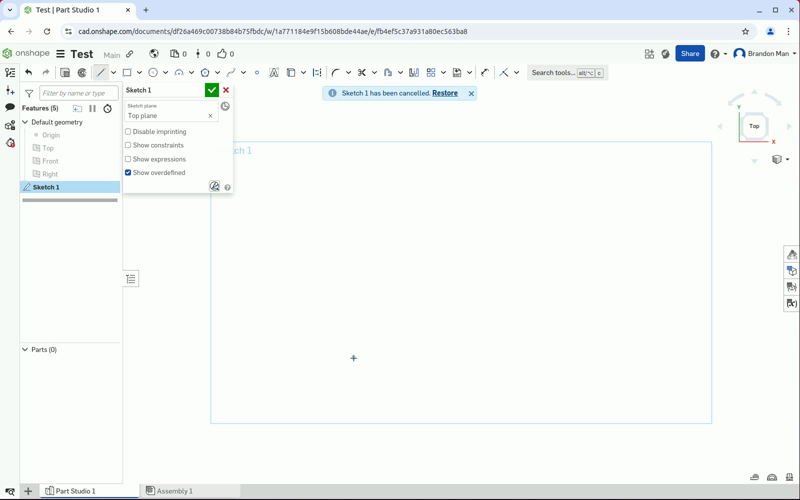
key_down(shift)
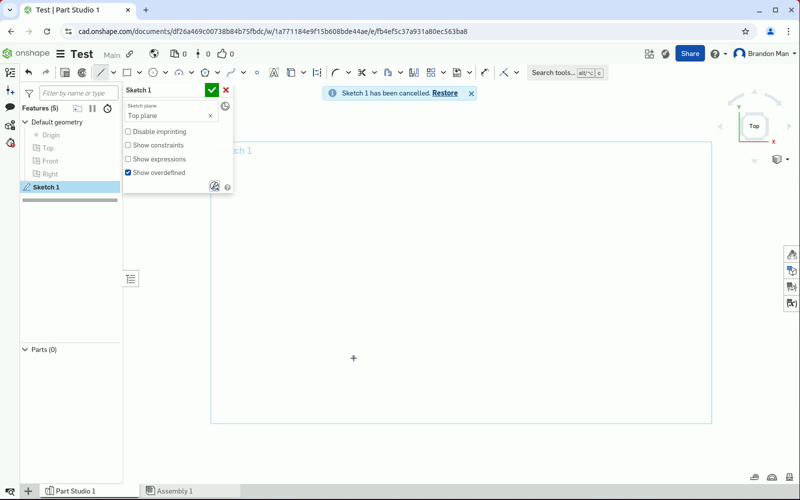
mouse_move(552, 357)
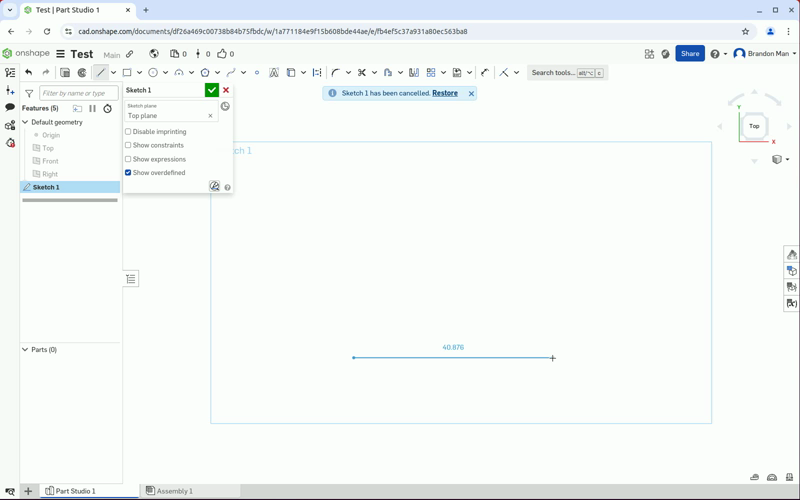
click(552, 357)
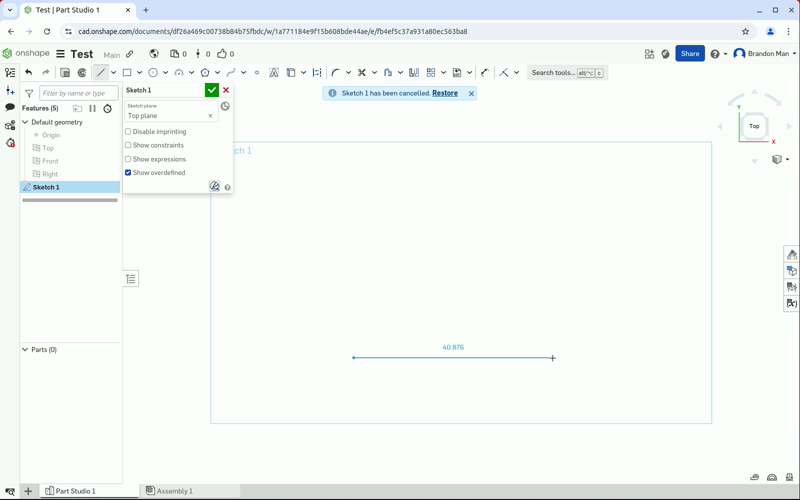
key_up(shift)
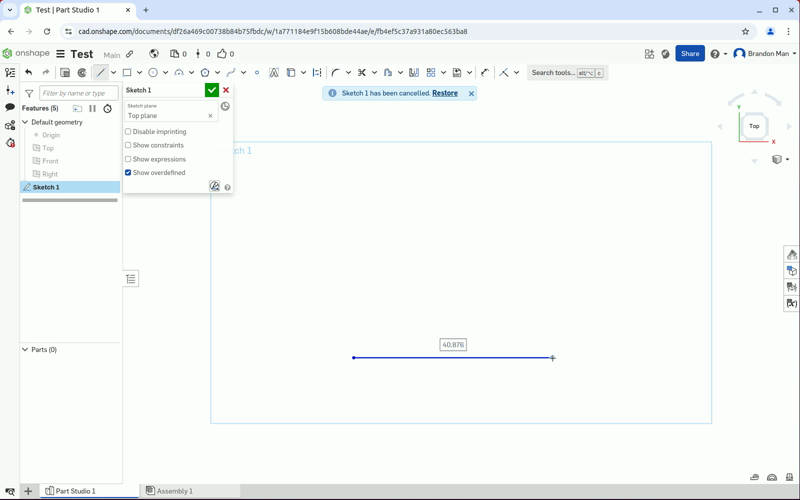
key_down(shift)
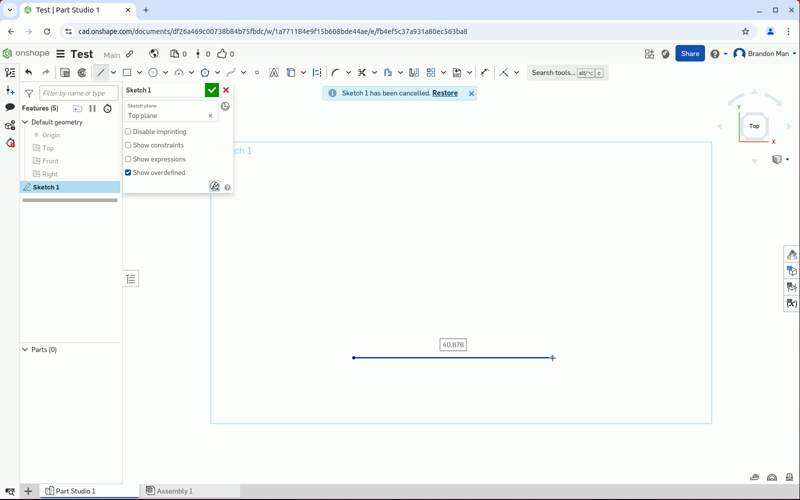
mouse_move(552, 197)
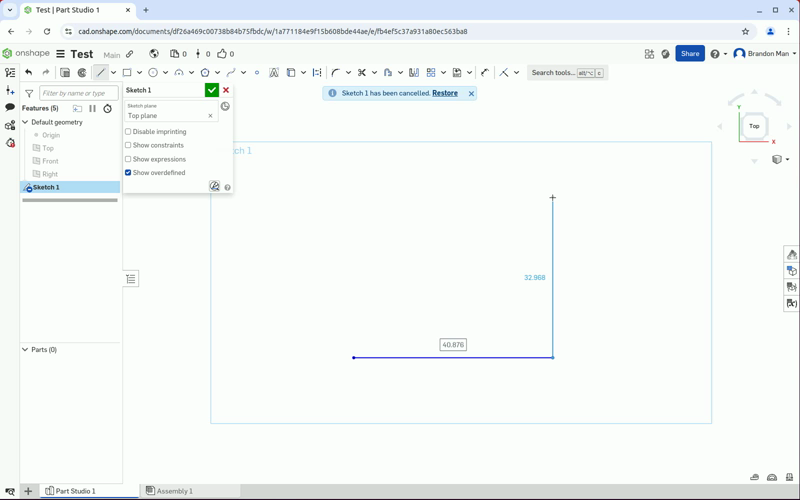
click(552, 197)
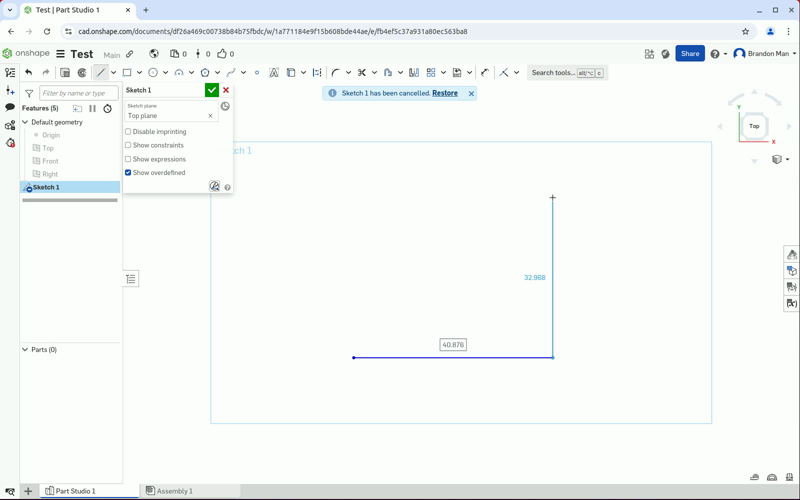
key_up(shift)
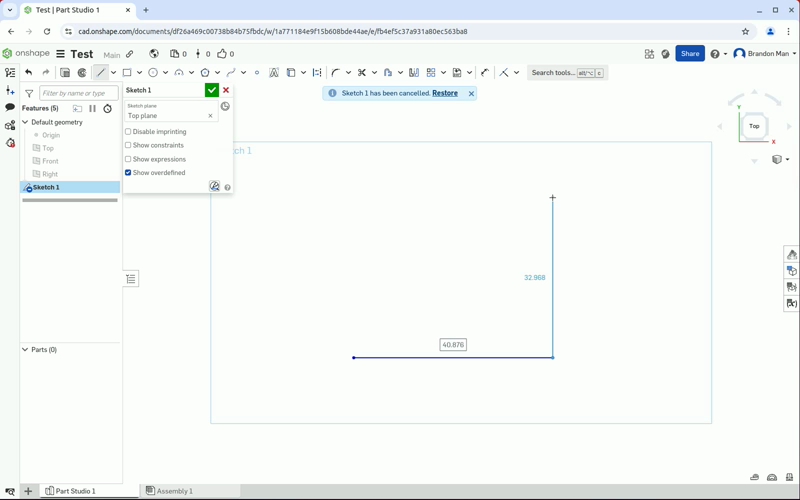
key_down(shift)
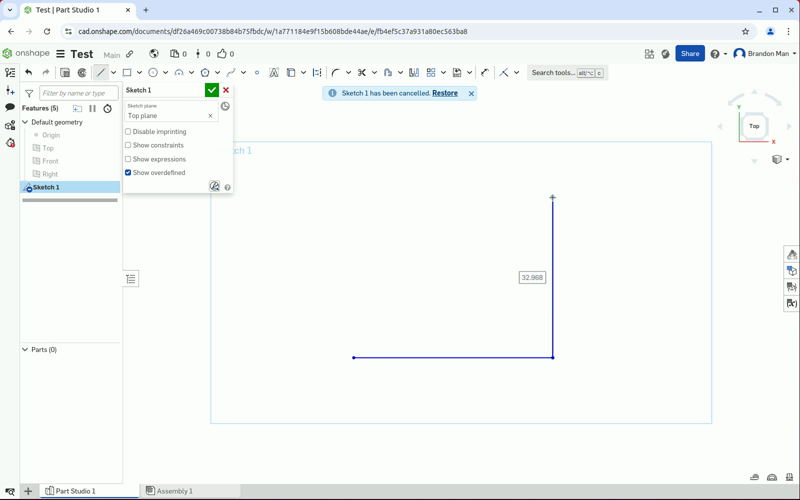
mouse_move(353, 197)
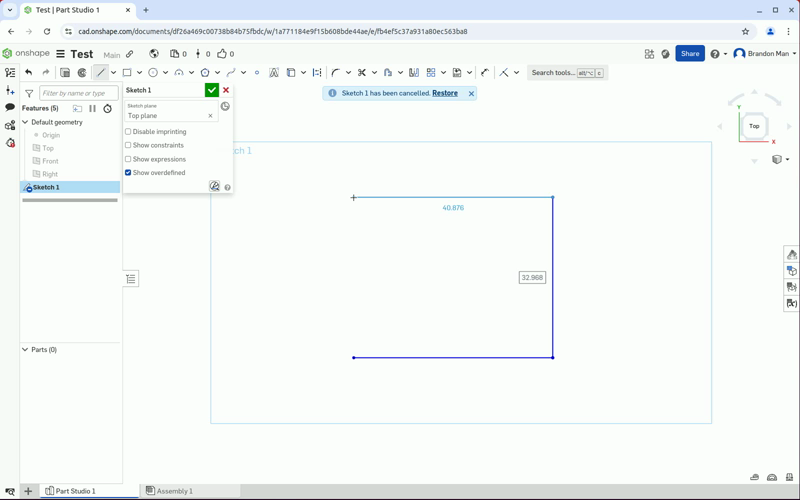
click(353, 197)
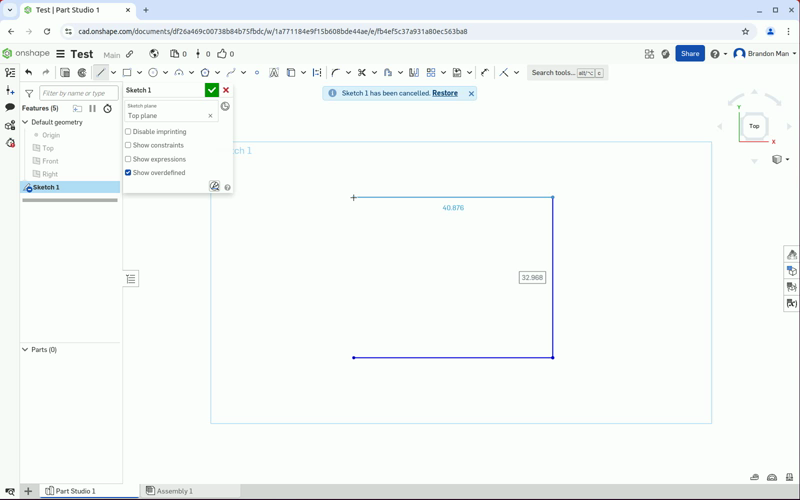
key_up(shift)
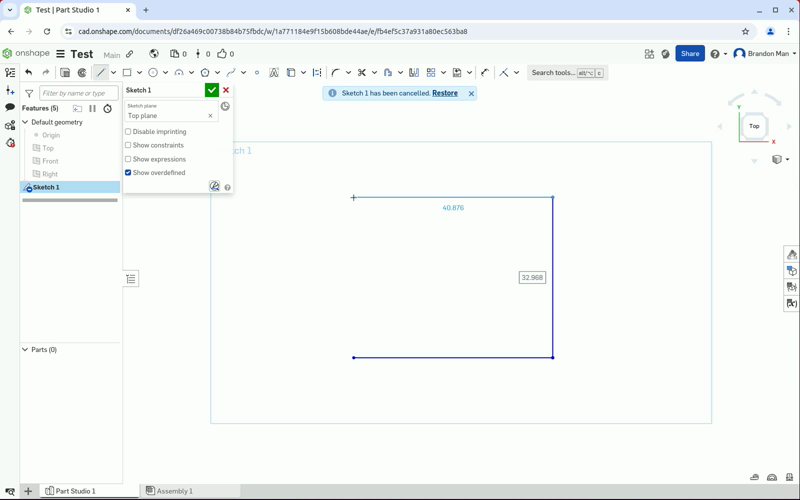
key_down(shift)
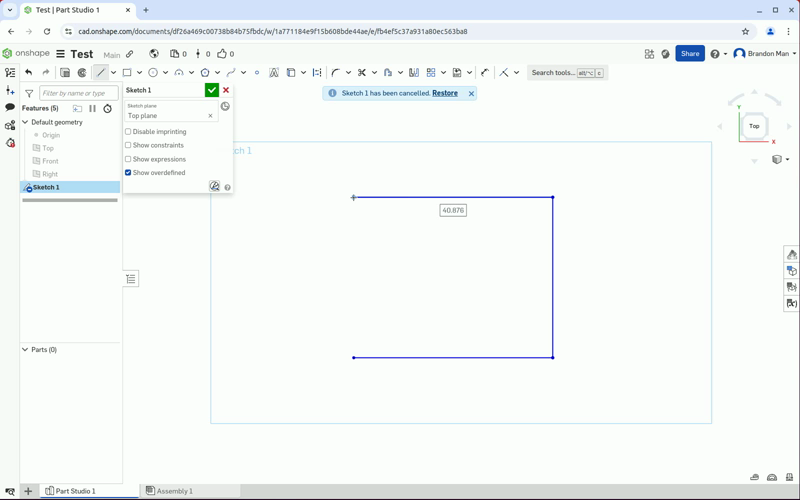
mouse_move(353, 357)
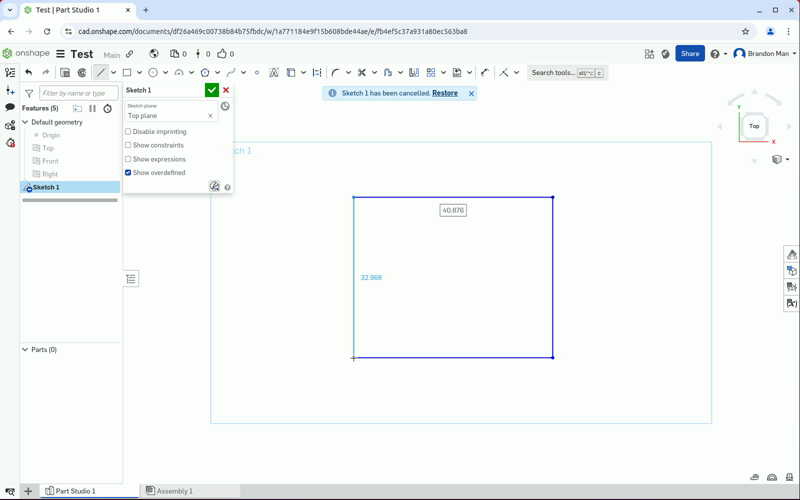
key_up(shift)
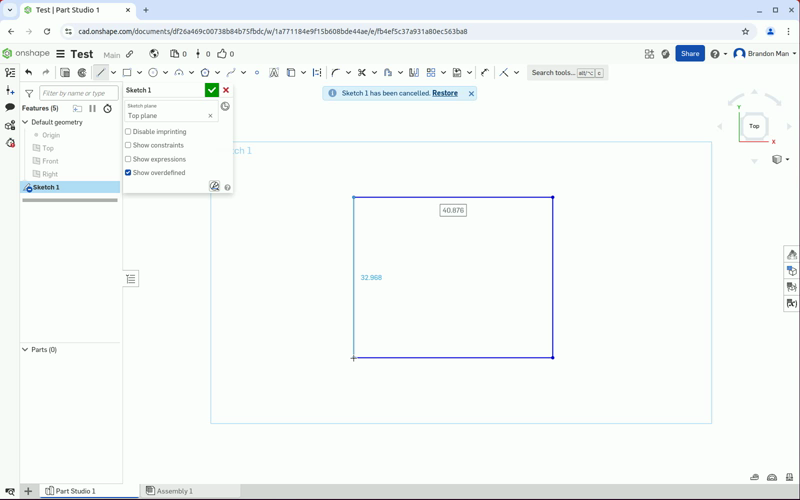
click(353, 357)
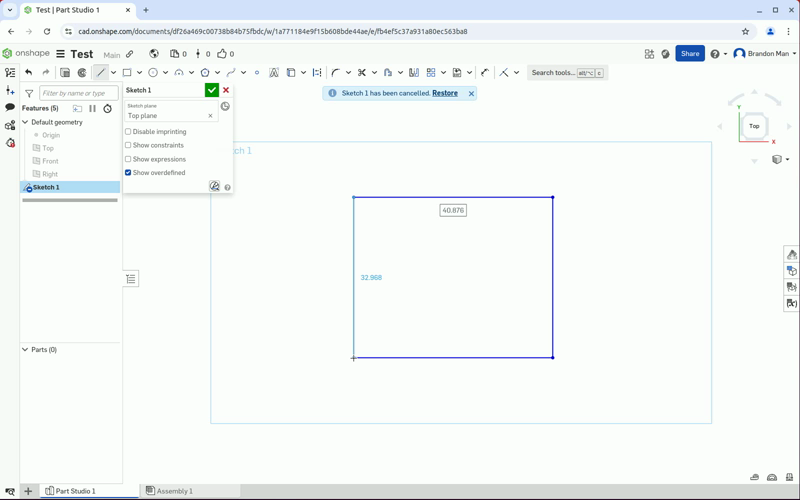
key(esc)
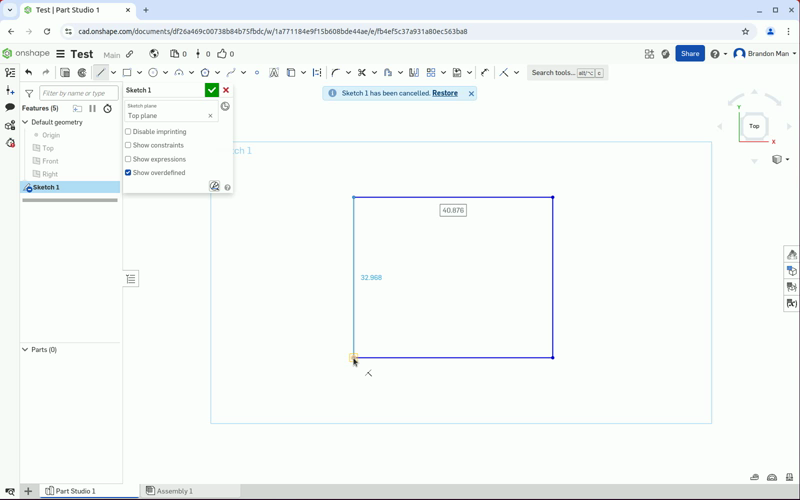
mouse_move(422, 251)
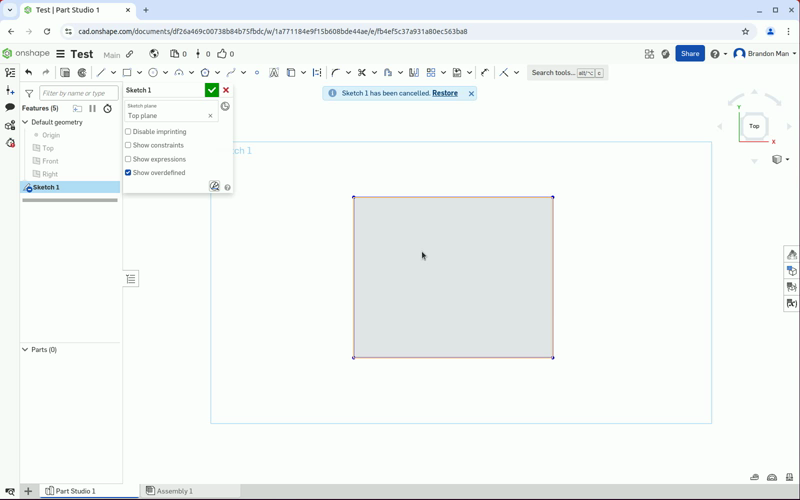
click(422, 251)
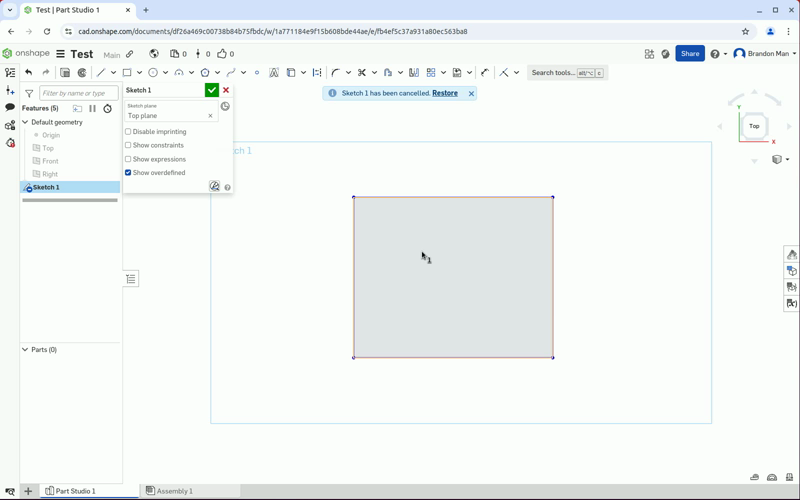
mouse_move(73, 352)
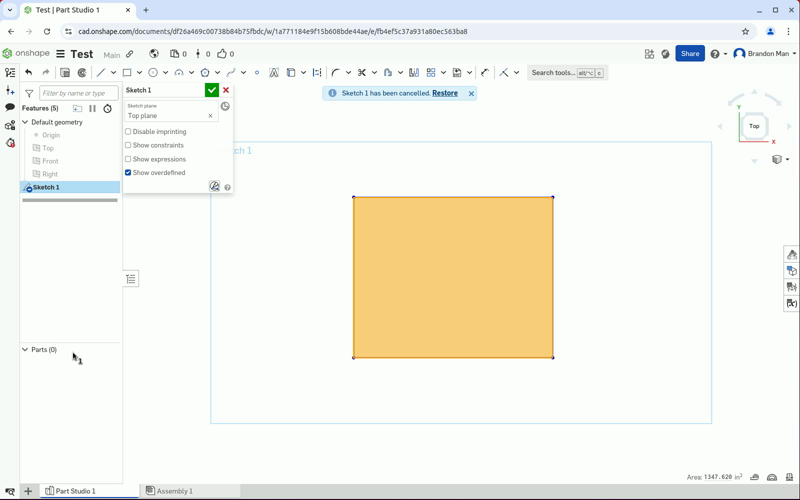
key(shift+y)
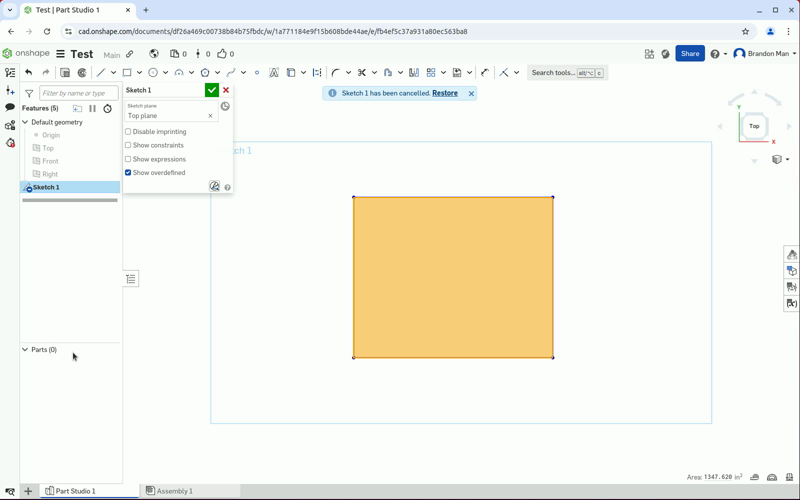
key(shift+e)
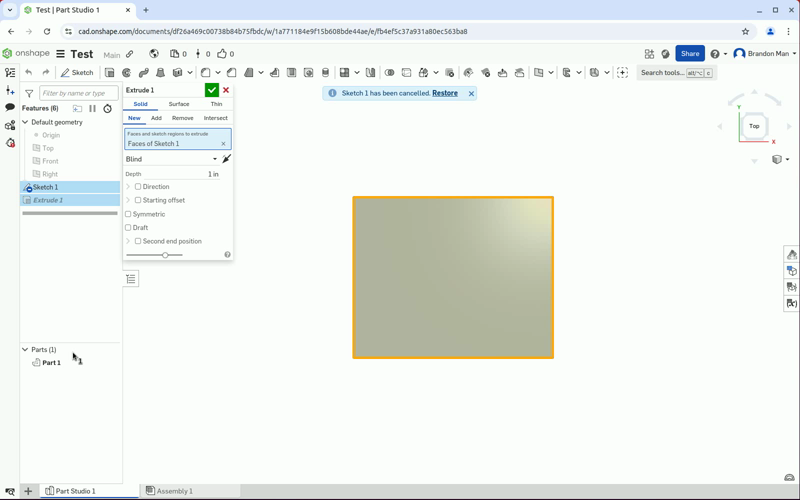
mouse_move(143, 106)
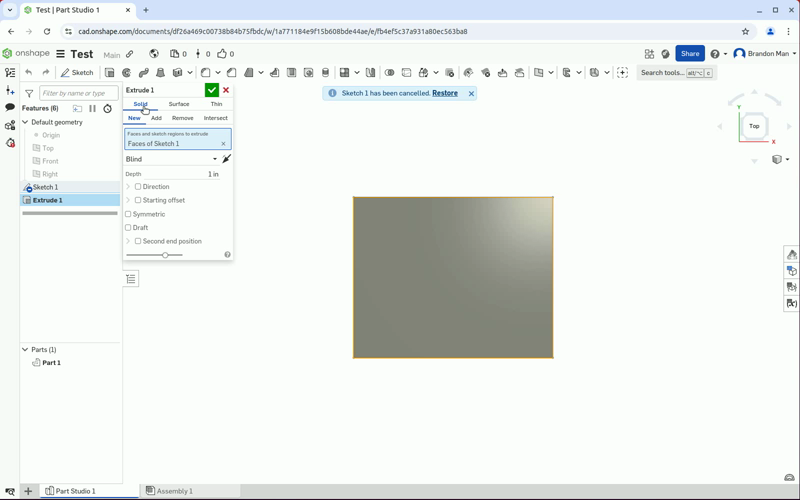
click(143, 106)
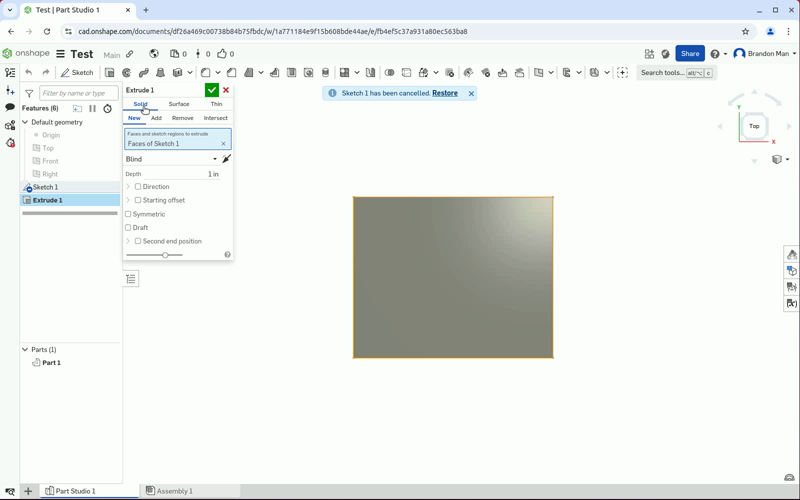
mouse_move(137, 120)
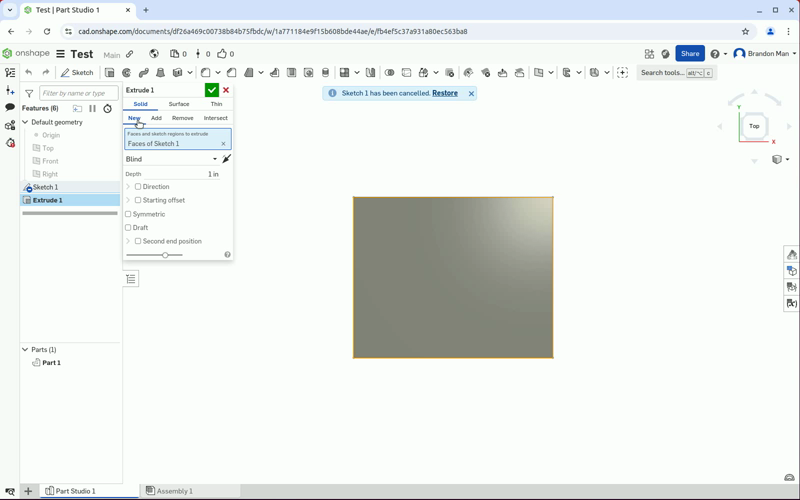
click(137, 120)
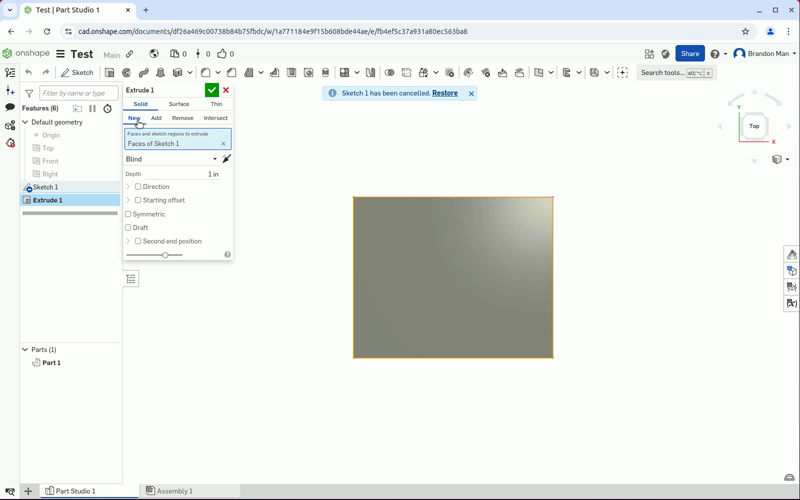
key(tab, 4)
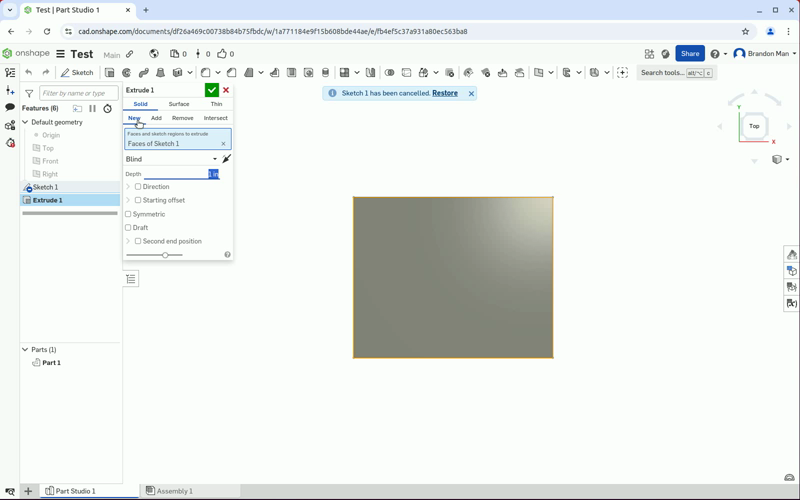
text(23.108)
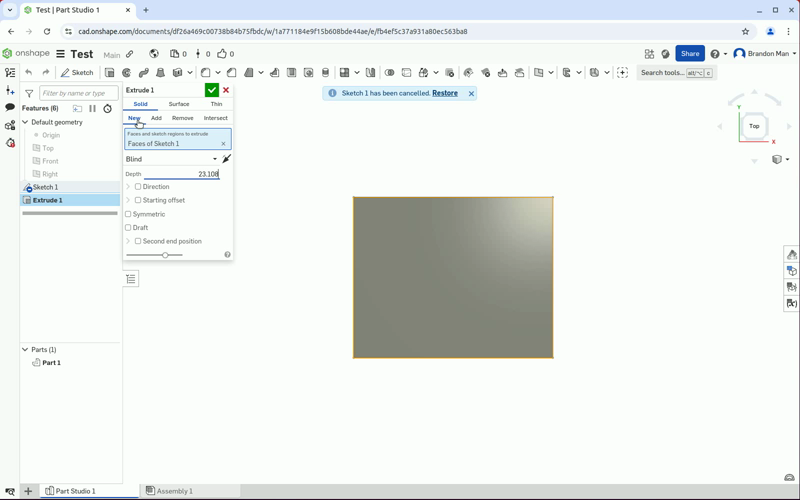
key(enter)
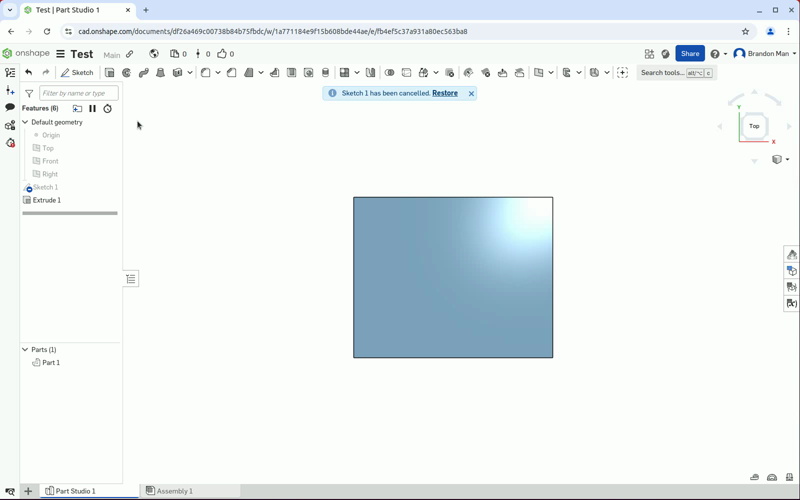
key(shift+h)
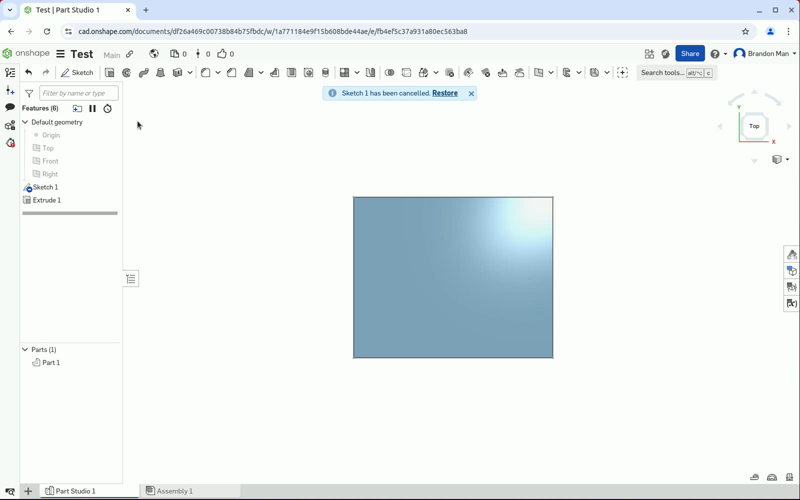
key(shift+h)
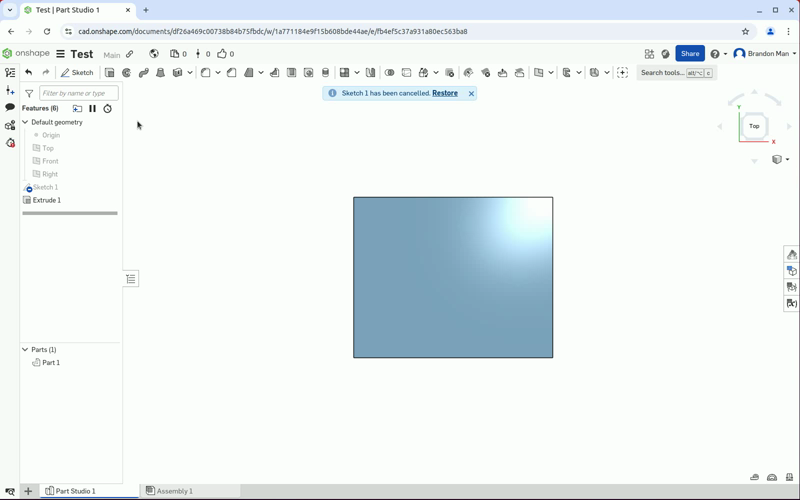
mouse_move(73, 189)
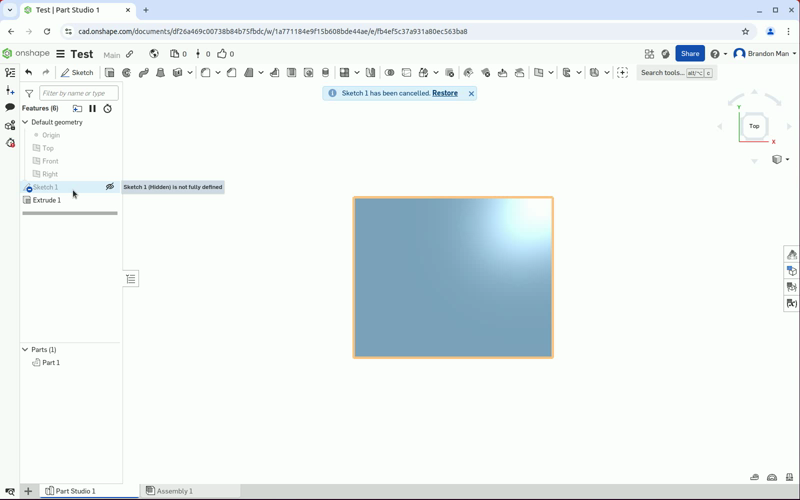
click(73, 189)
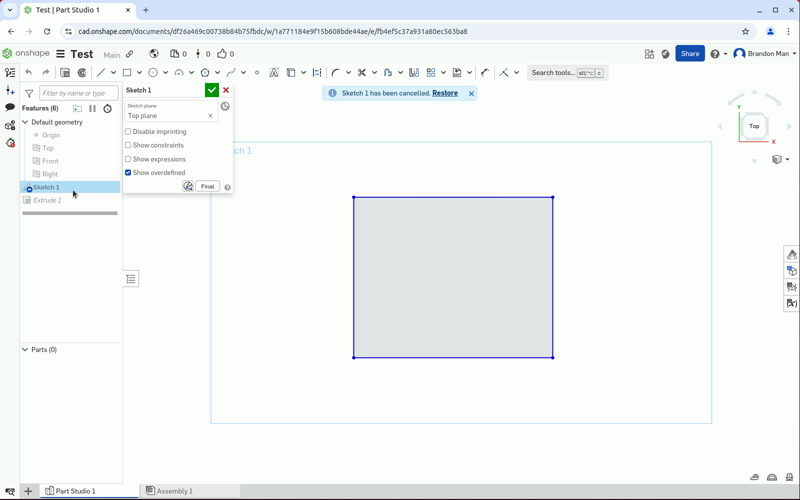
mouse_move(229, 92)
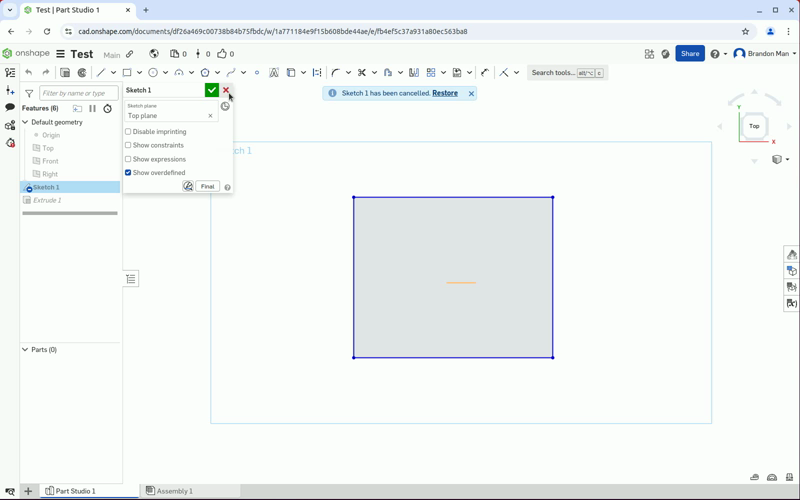
click(229, 92)
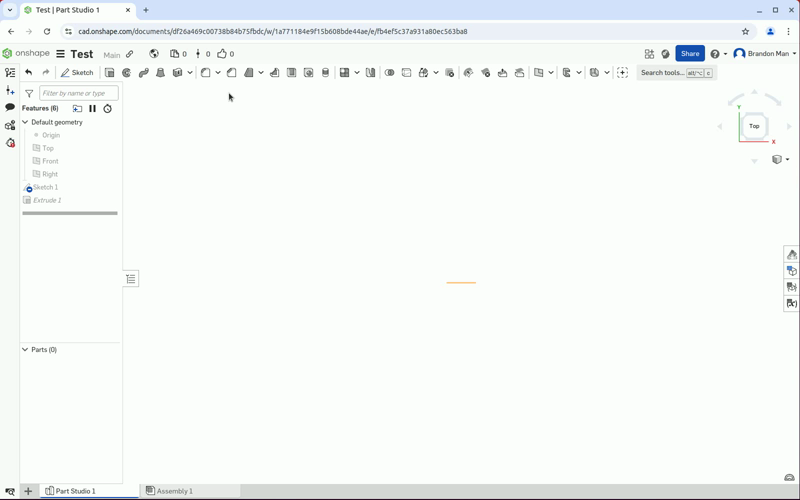
mouse_move(541, 75)
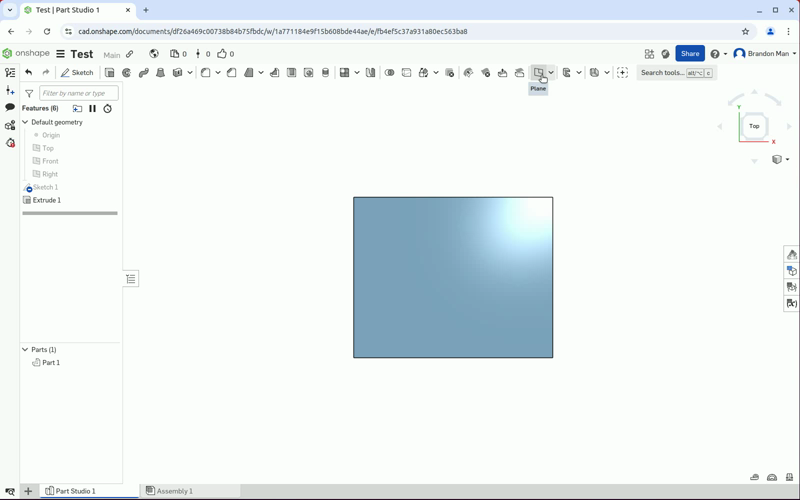
click(541, 75)
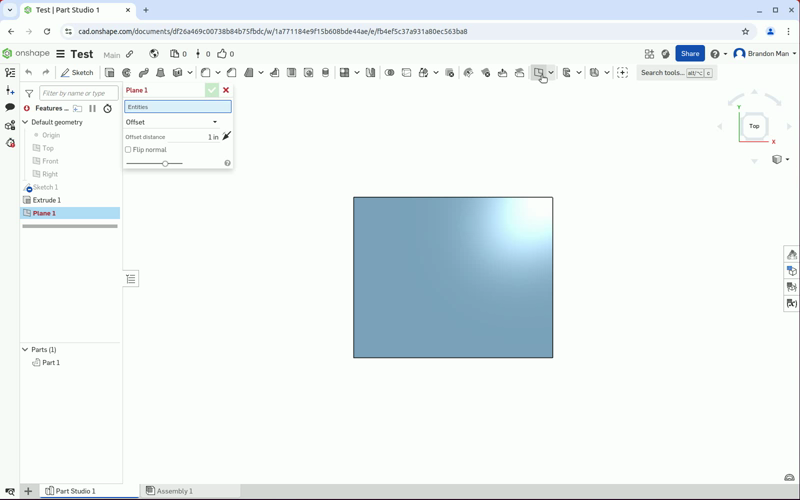
mouse_move(73, 150)
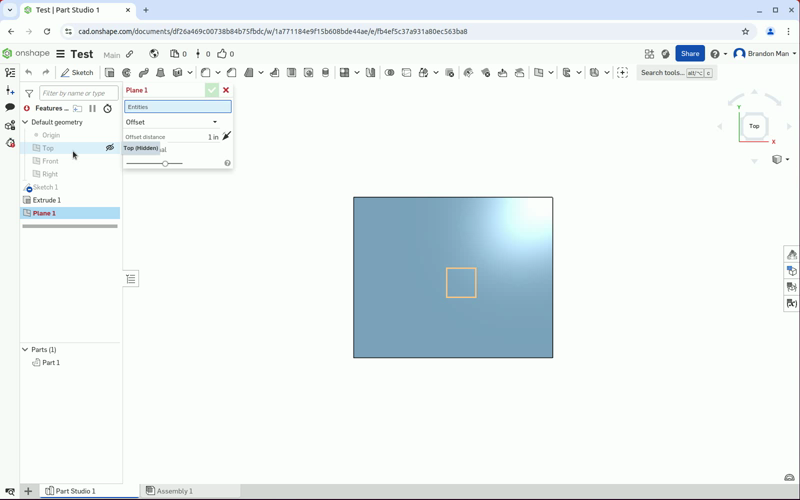
click(73, 150)
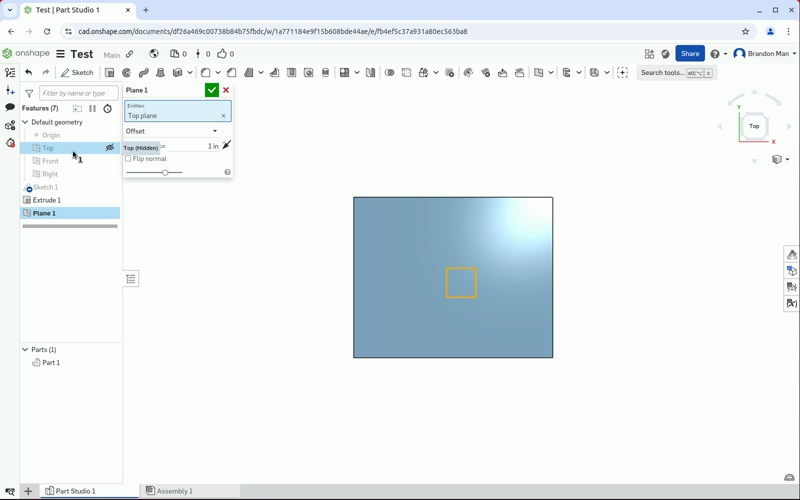
key(tab, 2)
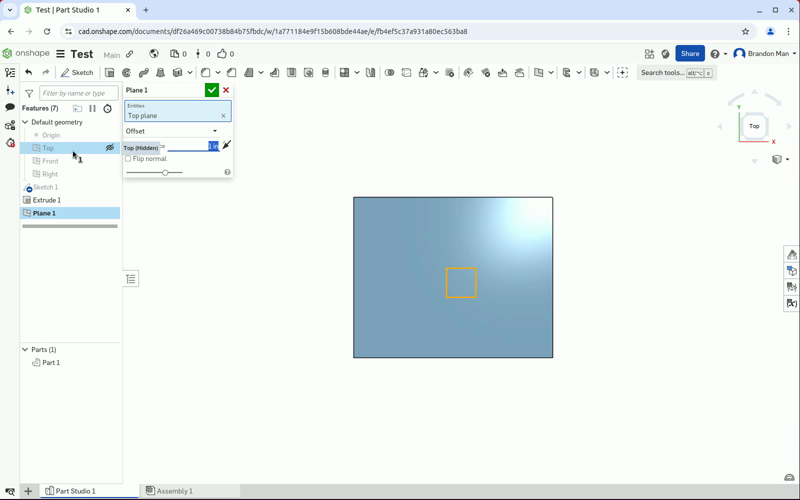
text(23.108)
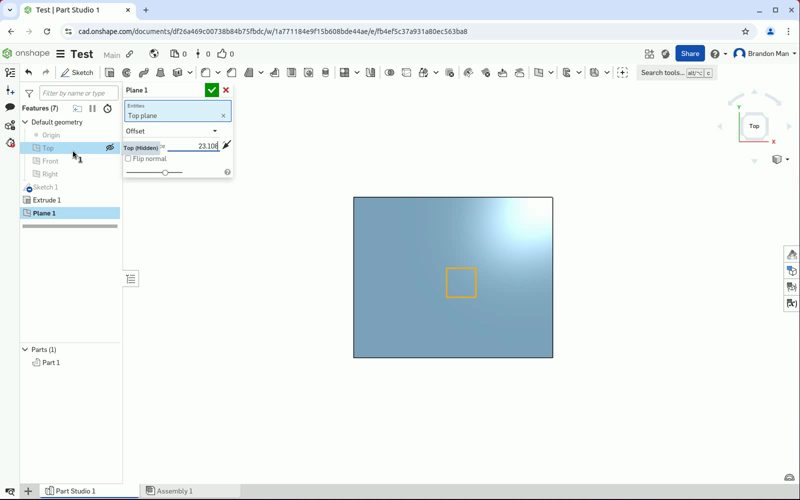
key(enter, 2)
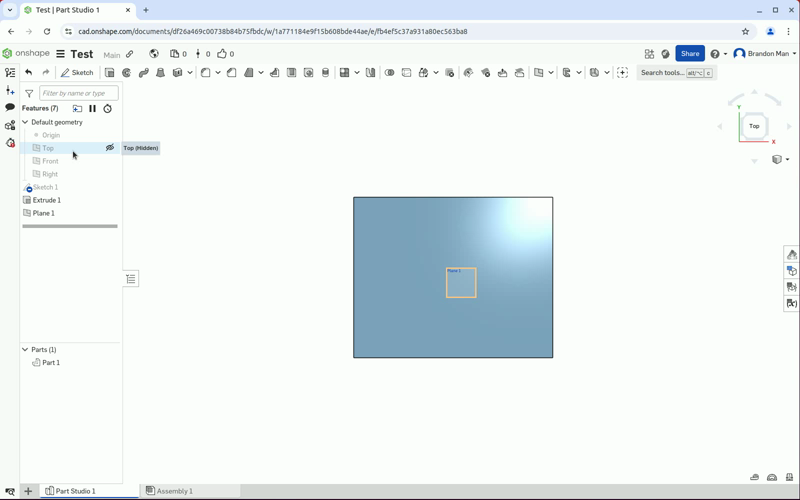
key(shift+s)
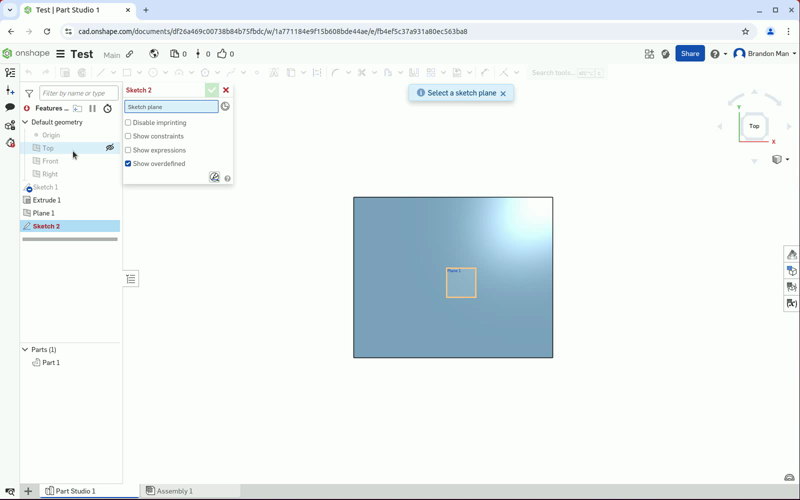
mouse_move(73, 215)
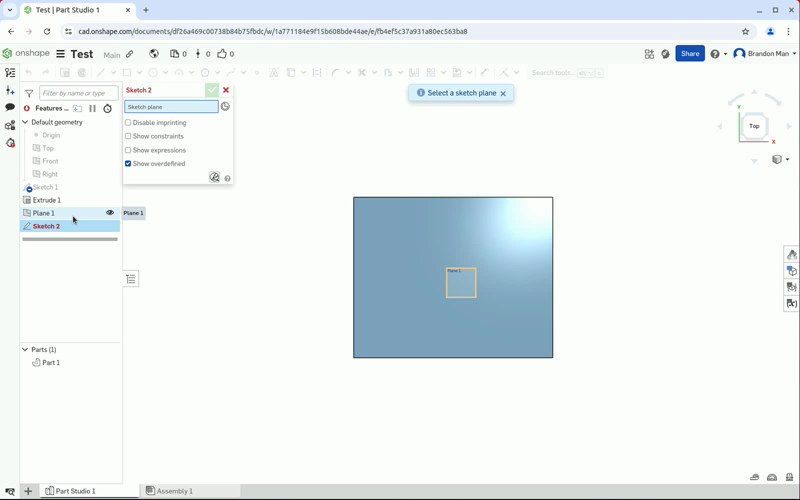
click(73, 215)
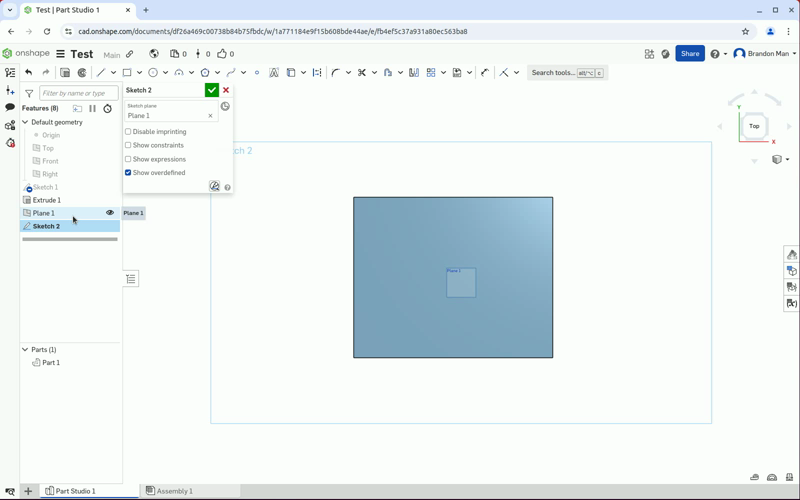
mouse_move(73, 352)
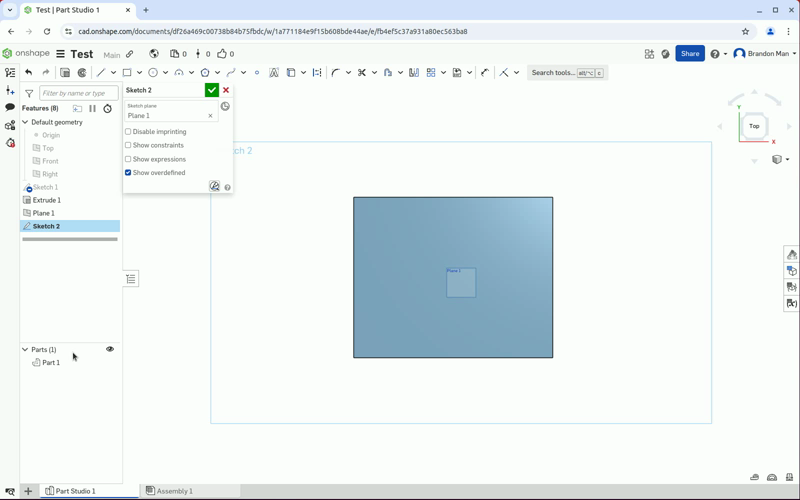
key(y)
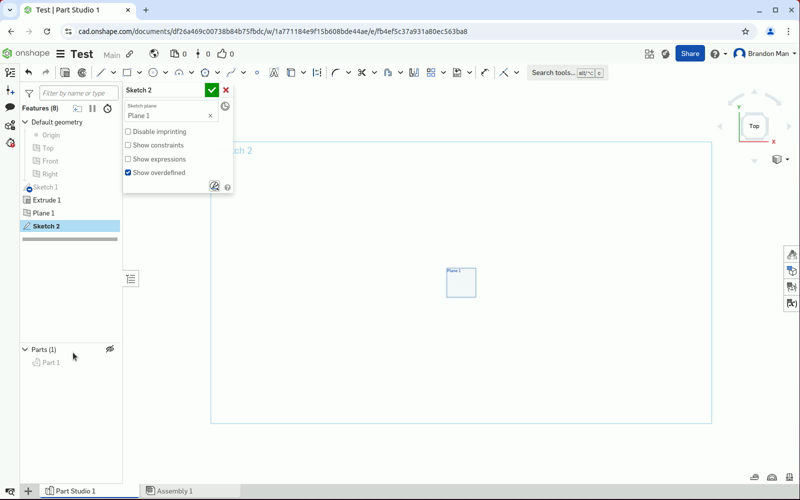
key(c)
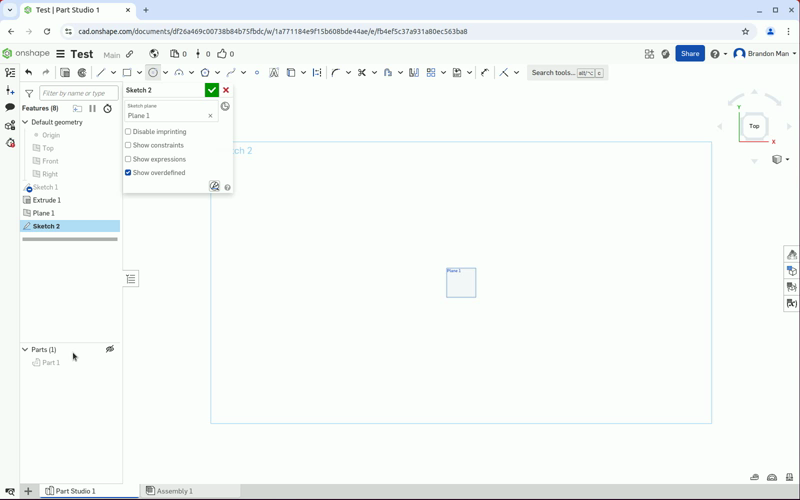
key_down(shift)
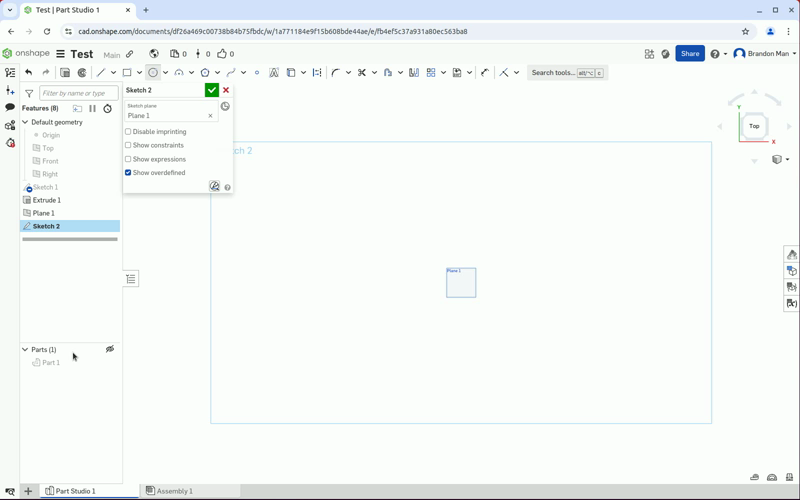
mouse_move(413, 282)
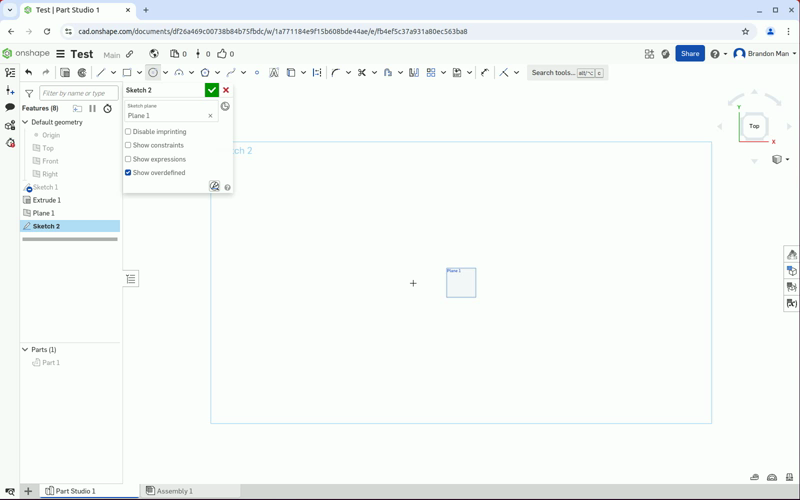
click(413, 282)
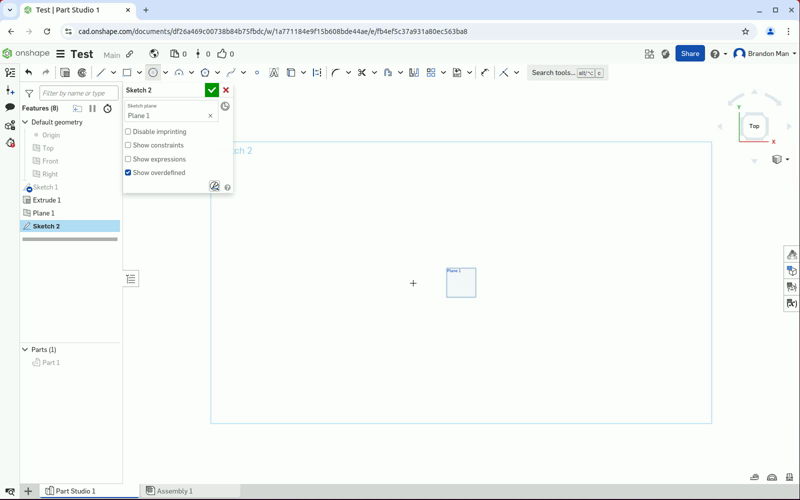
key_up(shift)
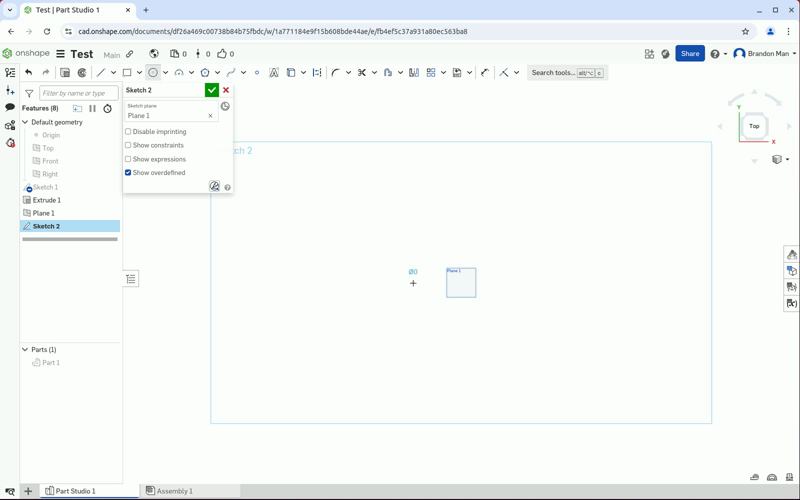
mouse_move(445, 282)
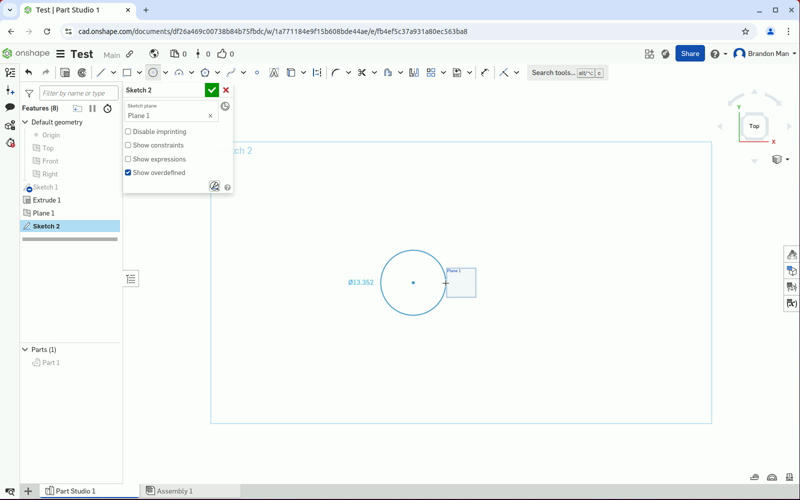
click(445, 282)
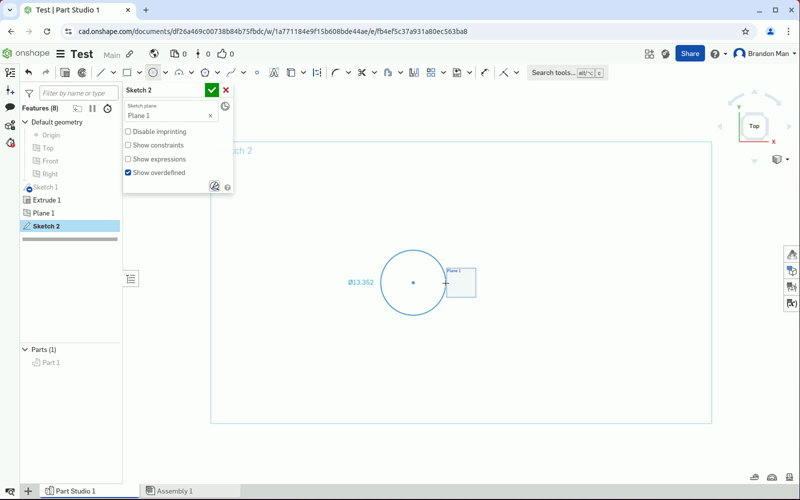
key(esc)
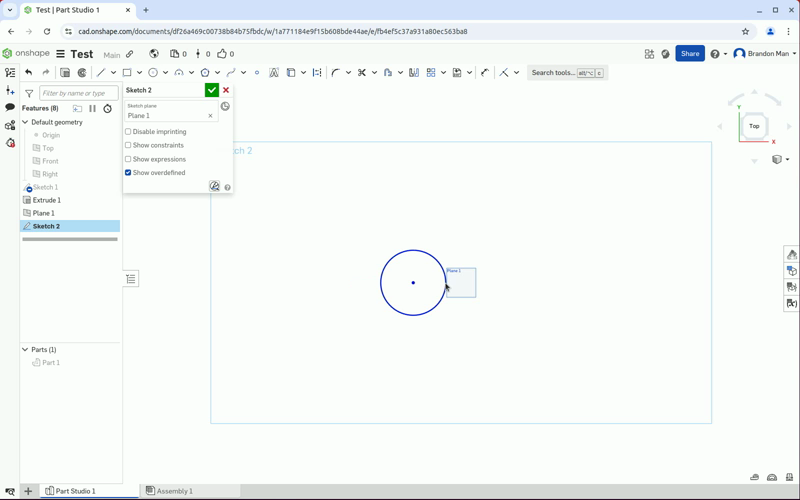
mouse_move(412, 300)
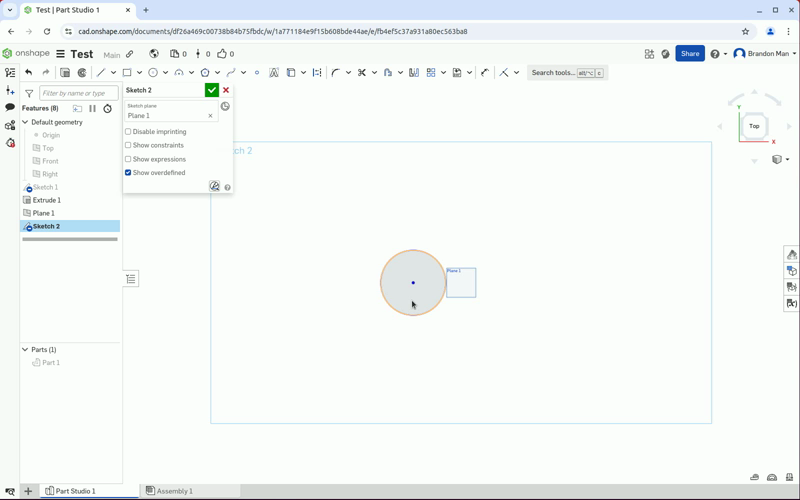
click(412, 300)
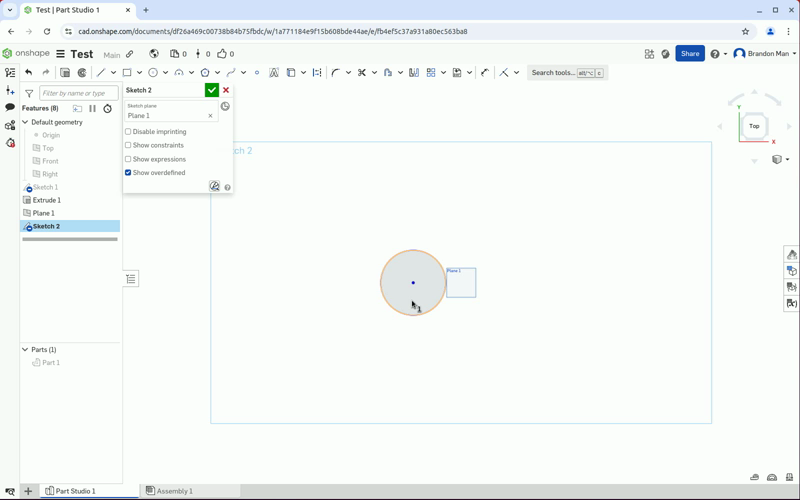
mouse_move(73, 352)
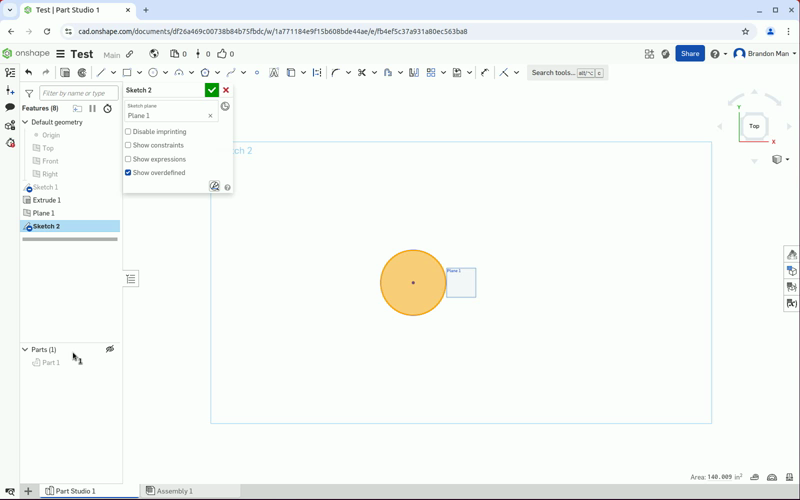
key(shift+y)
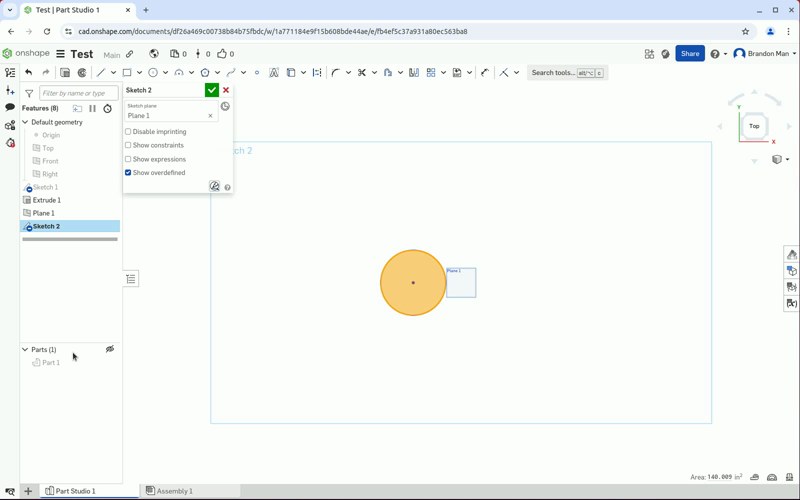
key(shift+e)
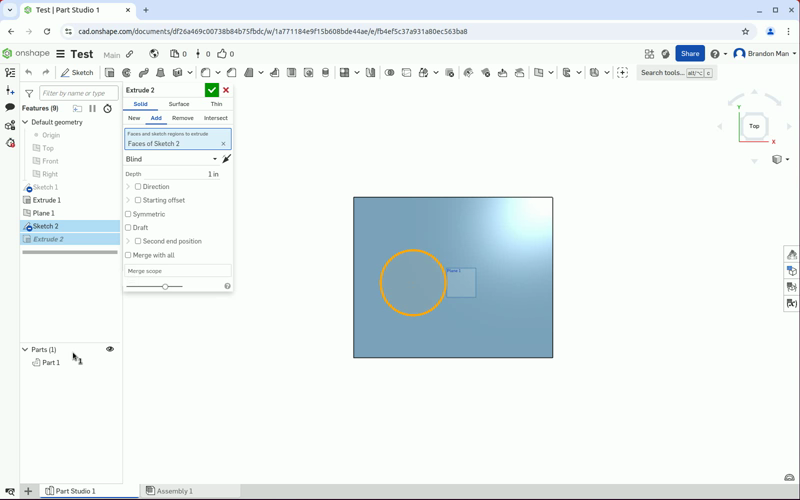
mouse_move(143, 106)
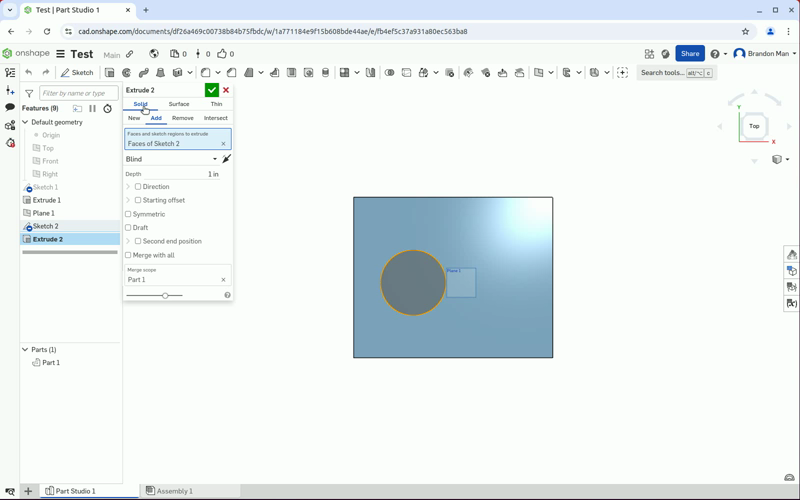
click(143, 106)
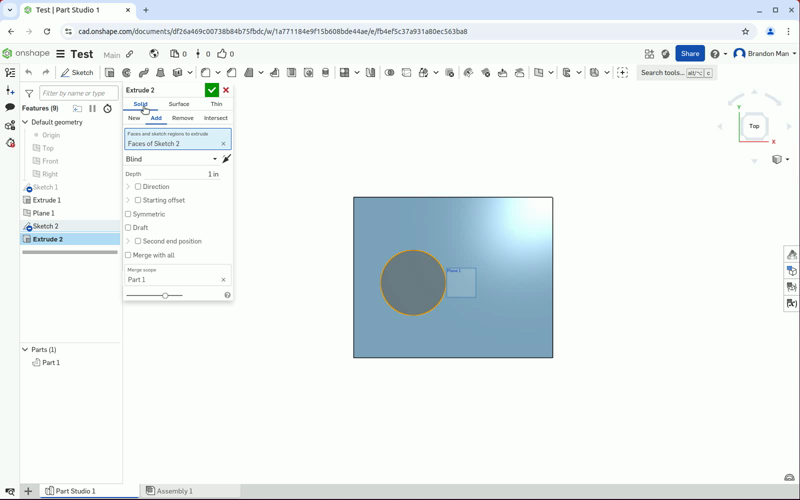
mouse_move(186, 120)
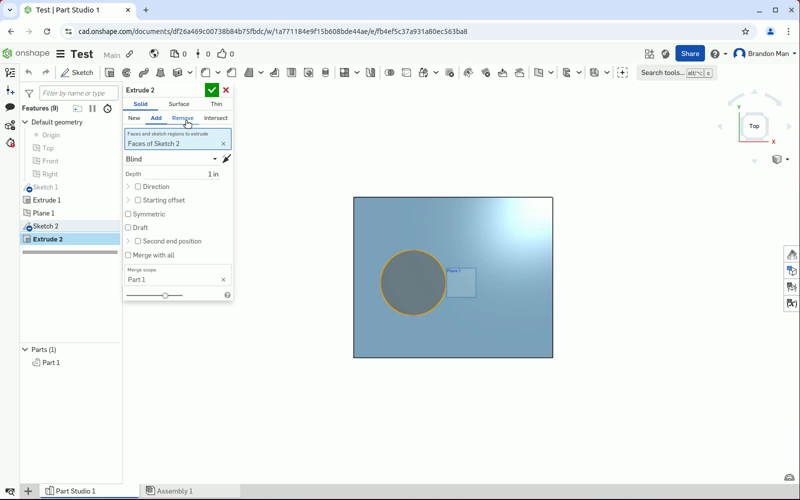
click(186, 120)
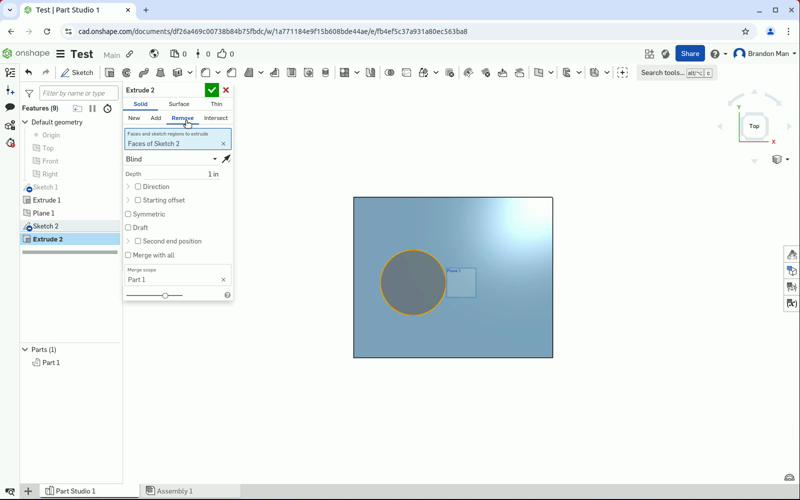
key(tab, 4)
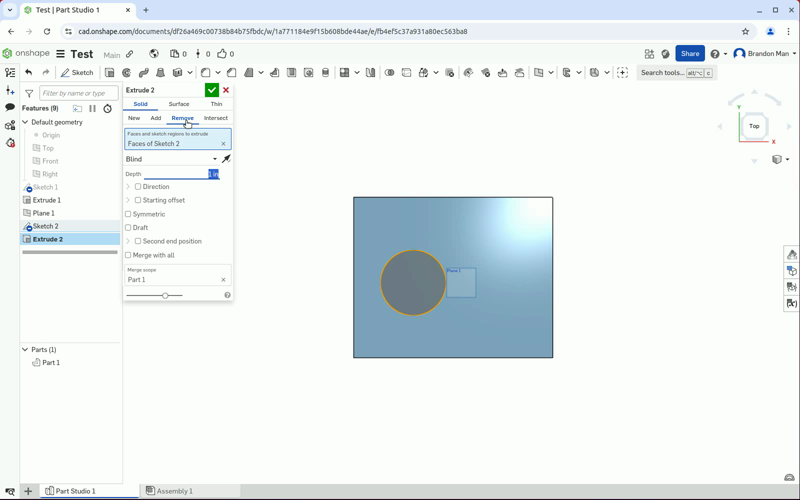
text(7.221)
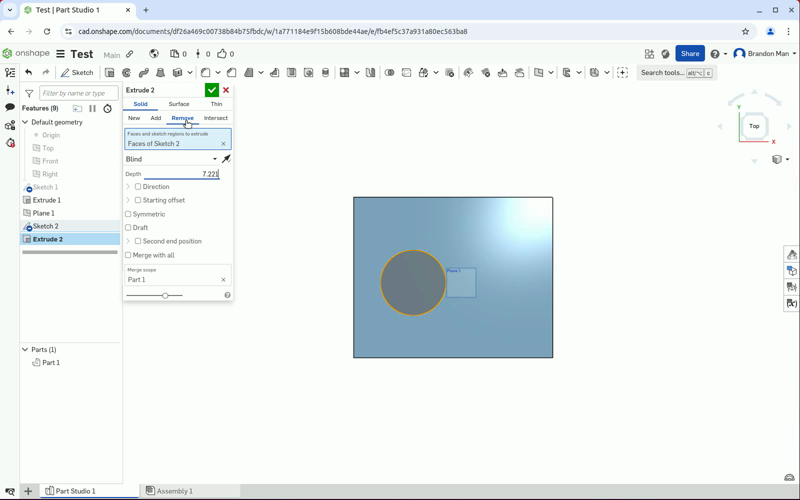
key(tab, 6)
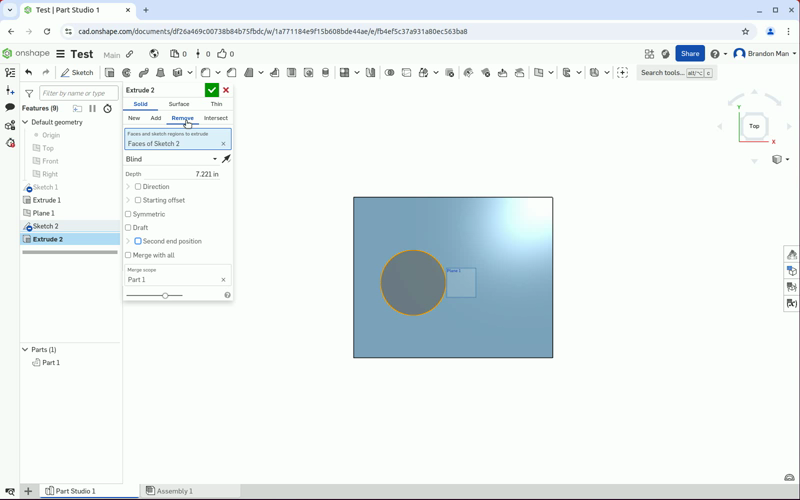
key(space)
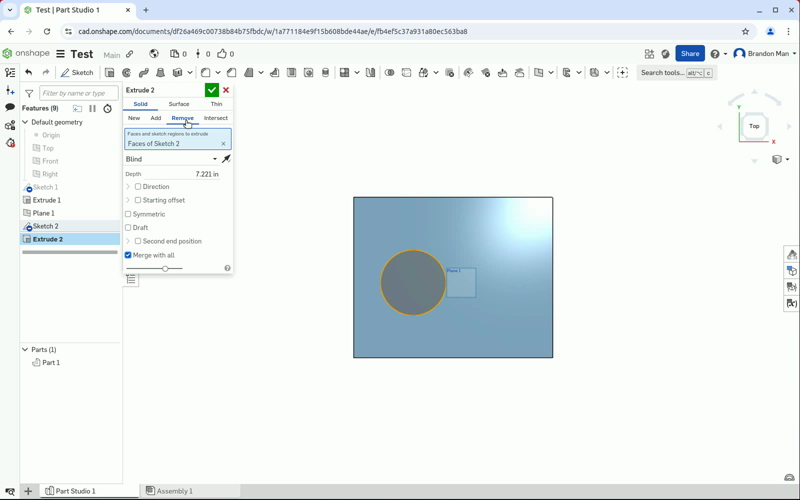
key(enter)
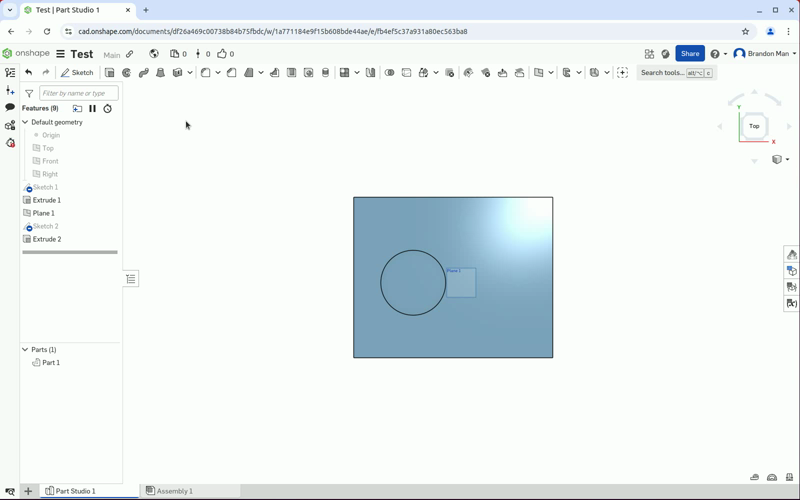
key(shift+h)
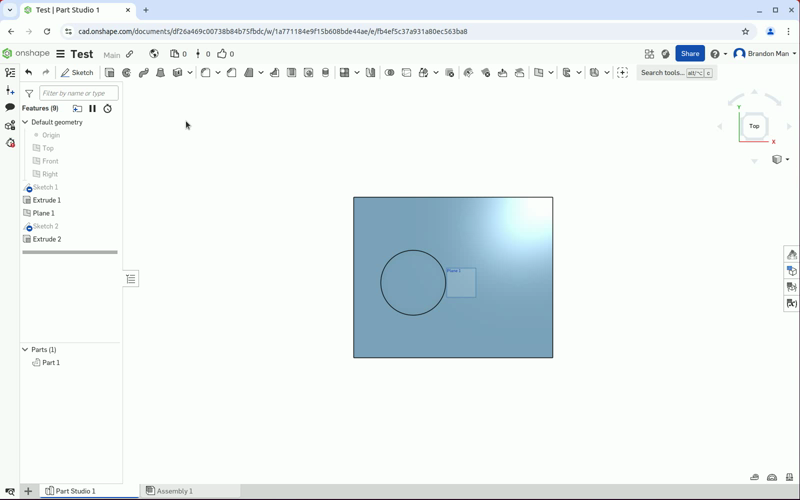
key(shift+h)
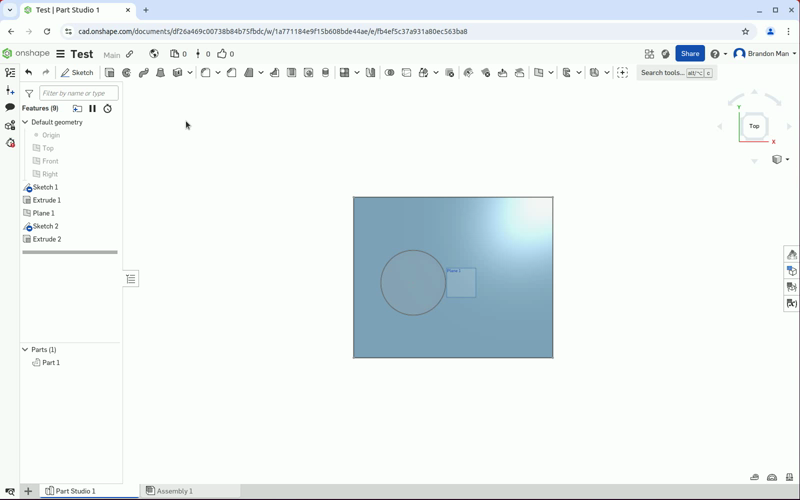
key(shift+7)
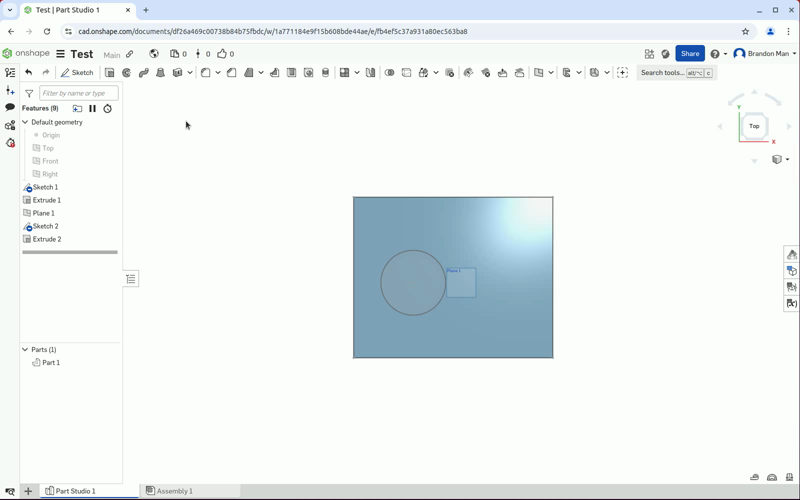
key(up, 3)
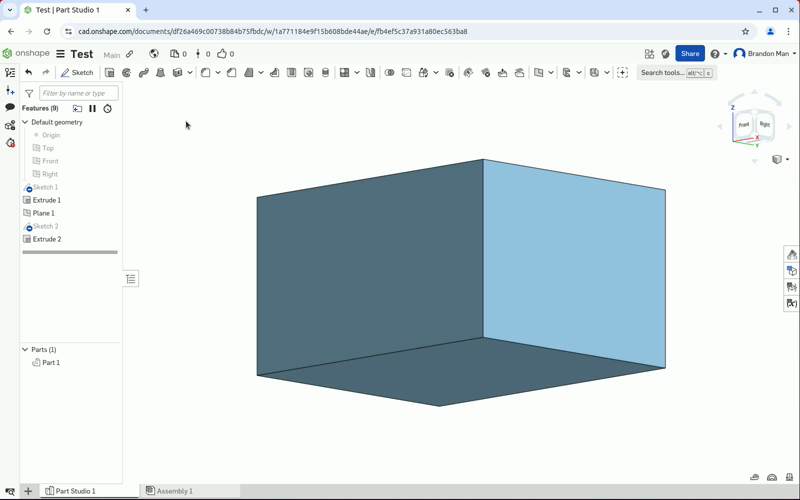
key(left, 3)
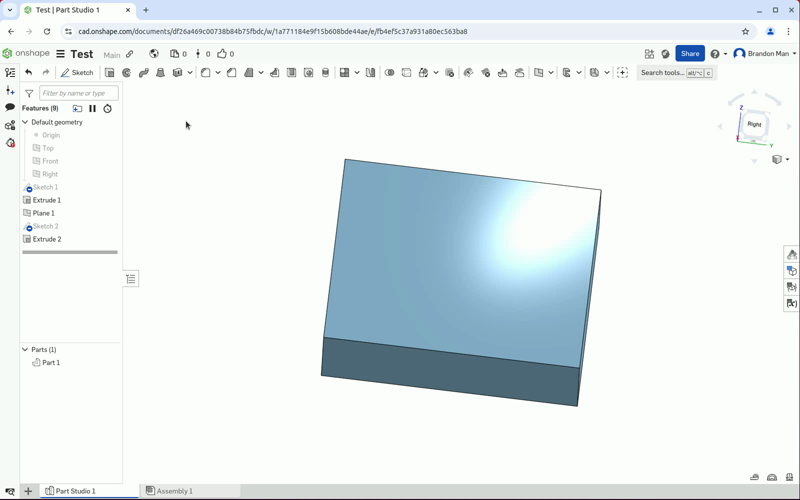
key(right, 3)
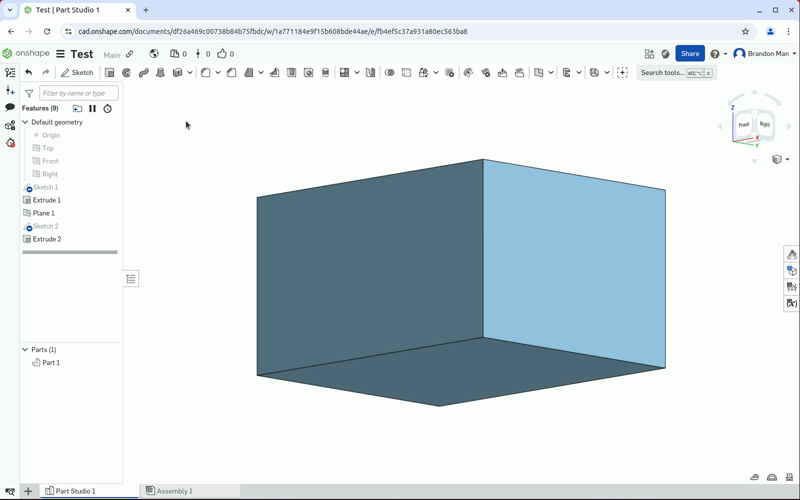
key(down, 3)
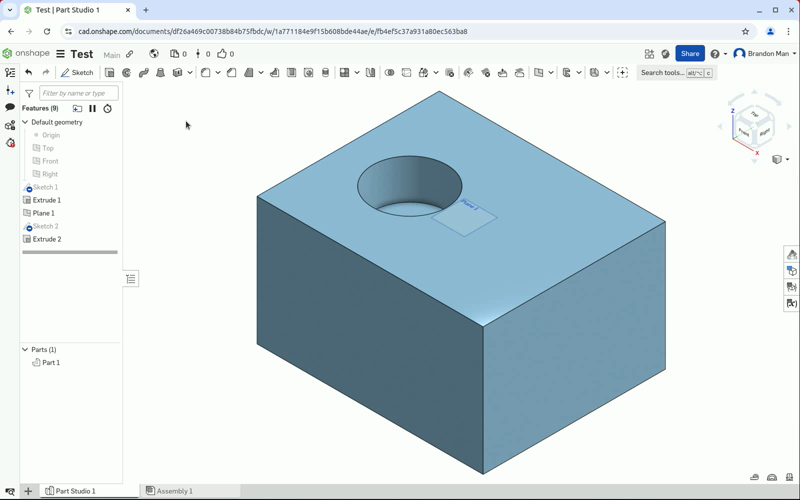
mouse_move(73, 189)
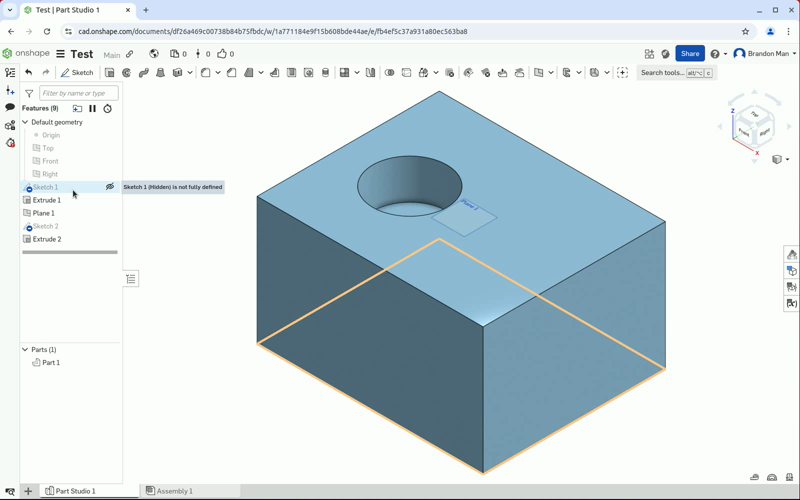
click(73, 189)